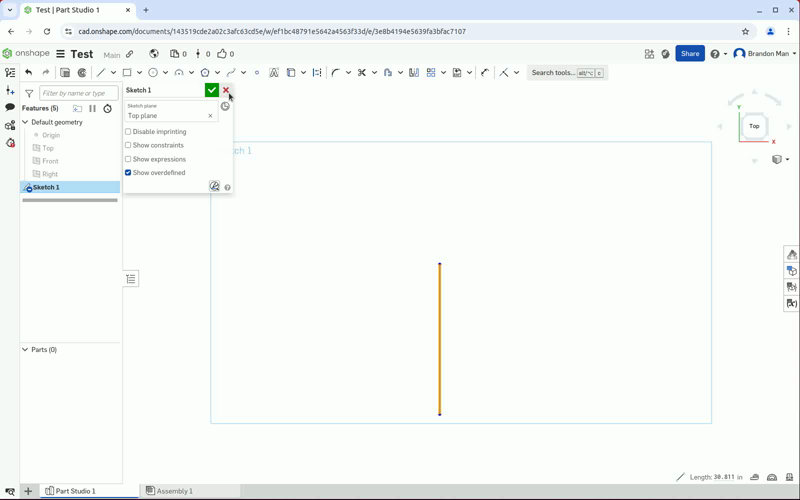
key(shift+h)
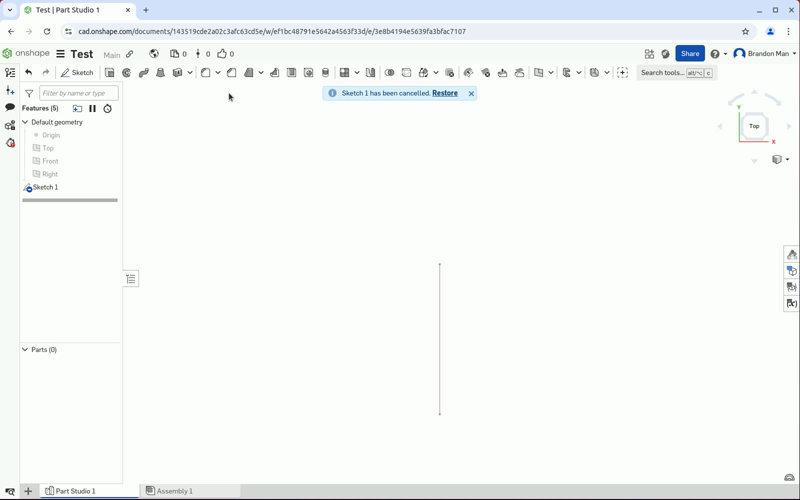
mouse_move(73, 352)
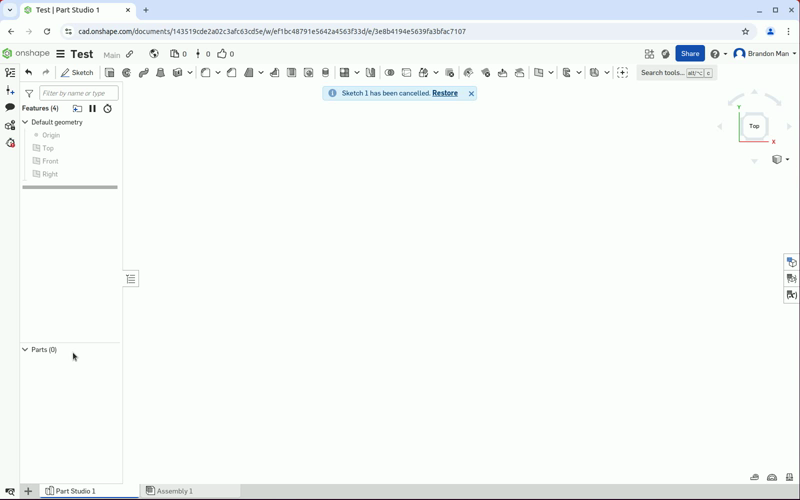
key(y)
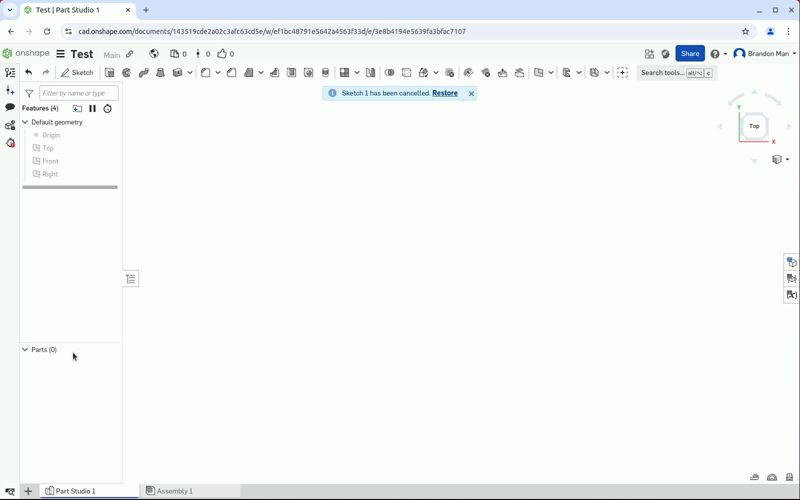
key(shift+p)
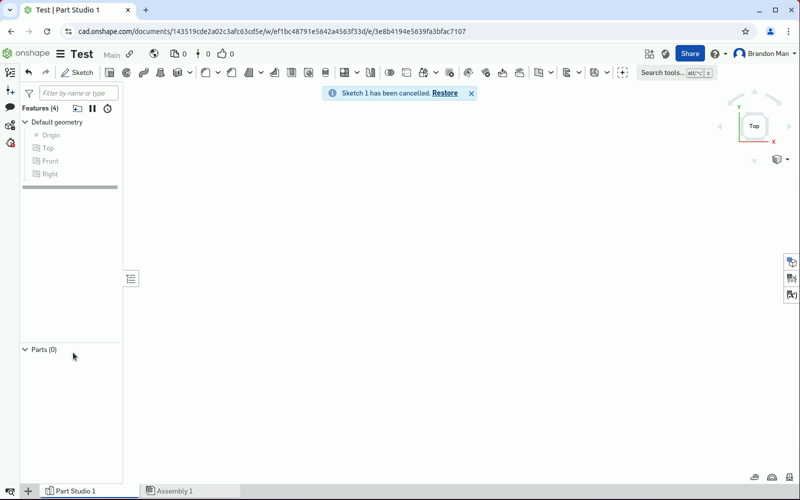
key(space)
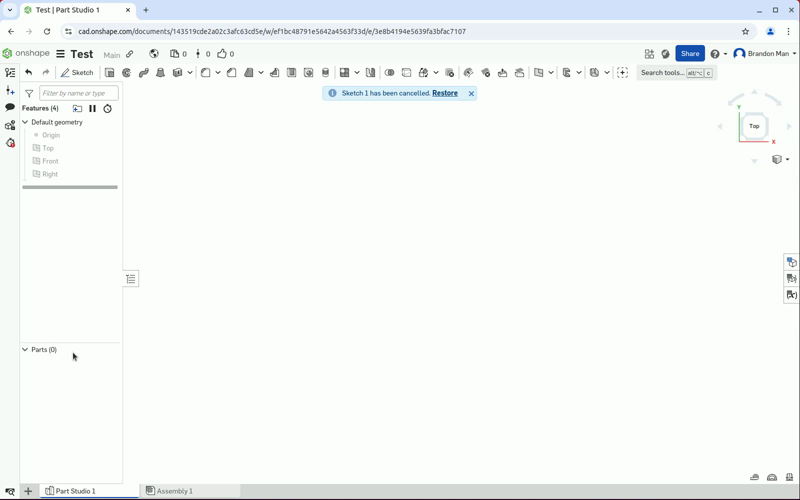
key_down(shift)
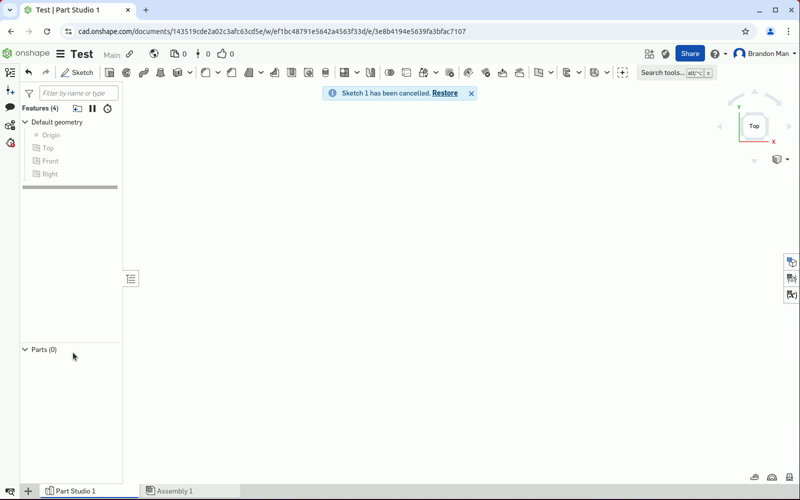
key(up)
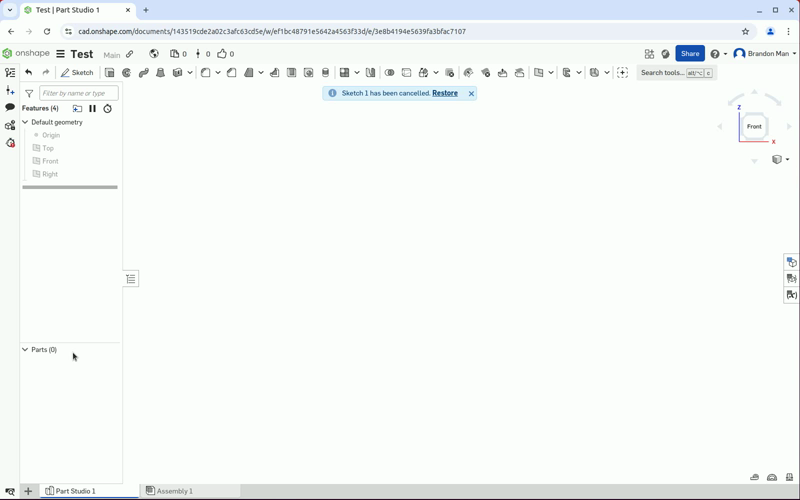
key_up(shift)
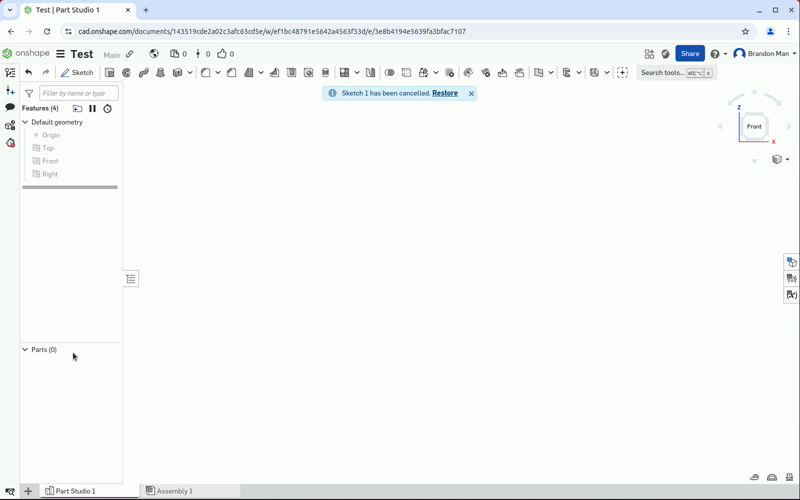
mouse_move(73, 352)
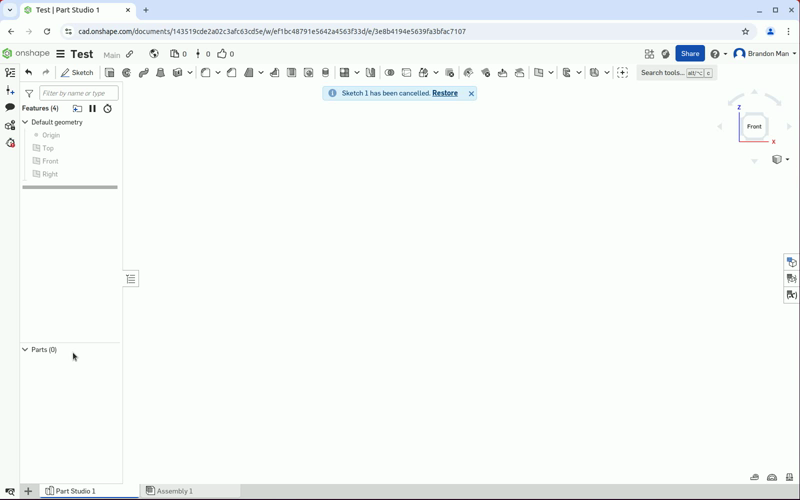
key(shift+y)
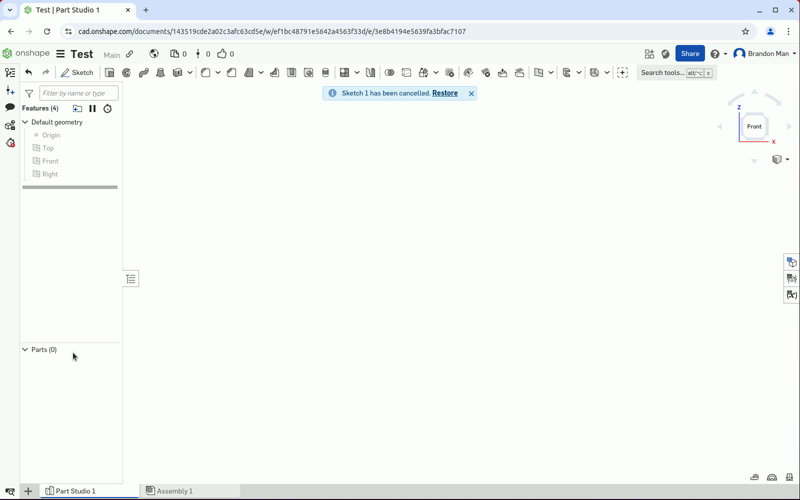
key(shift+s)
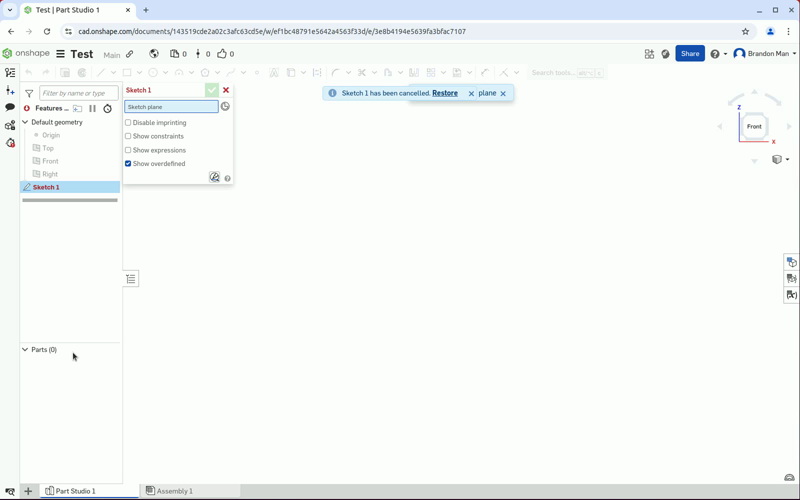
mouse_move(73, 163)
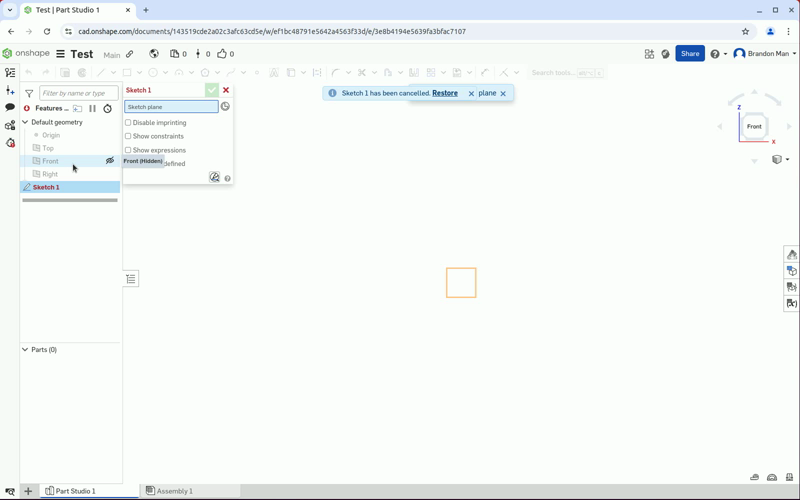
click(73, 163)
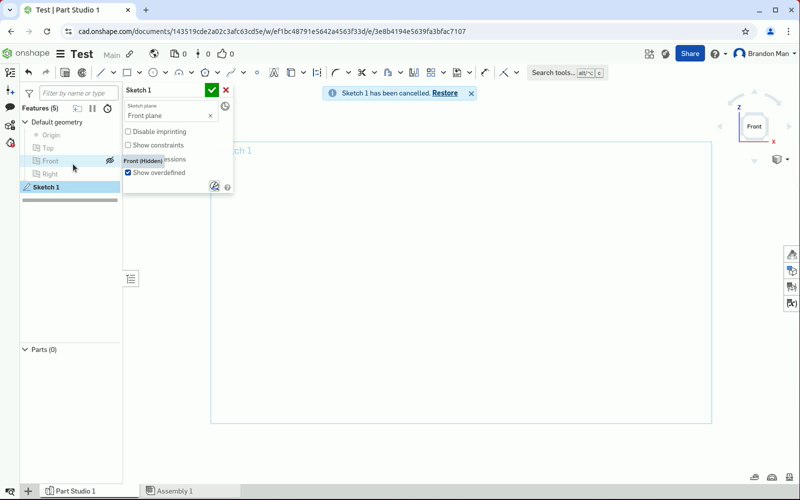
mouse_move(73, 352)
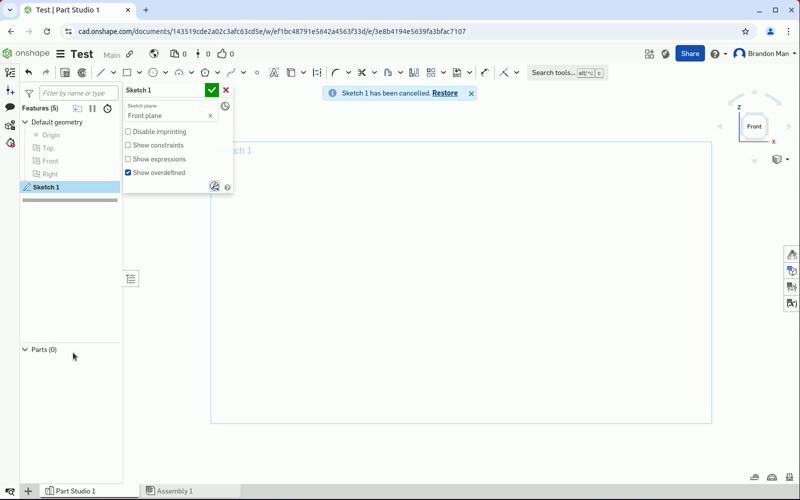
key(y)
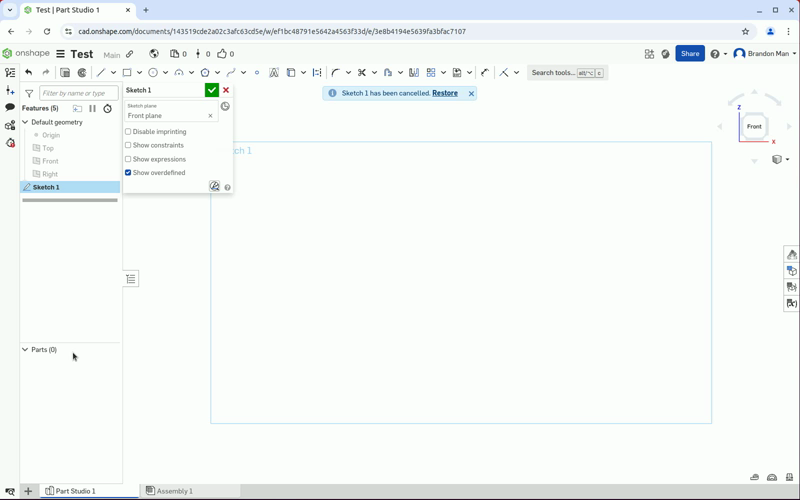
key(l)
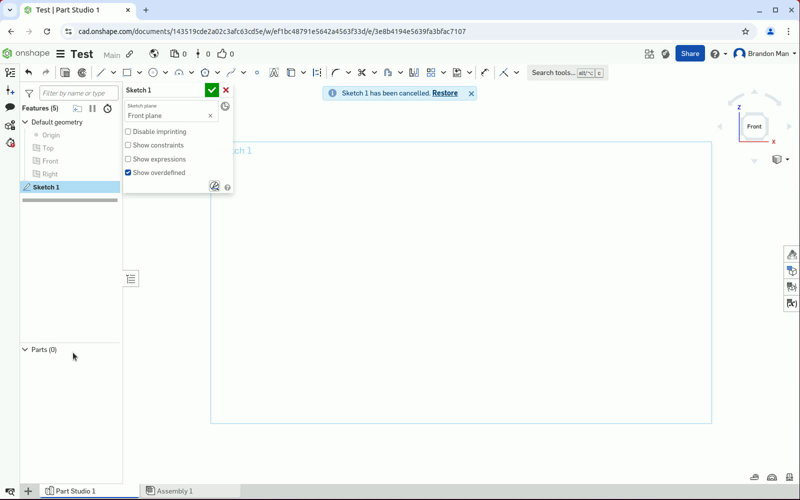
key_down(shift)
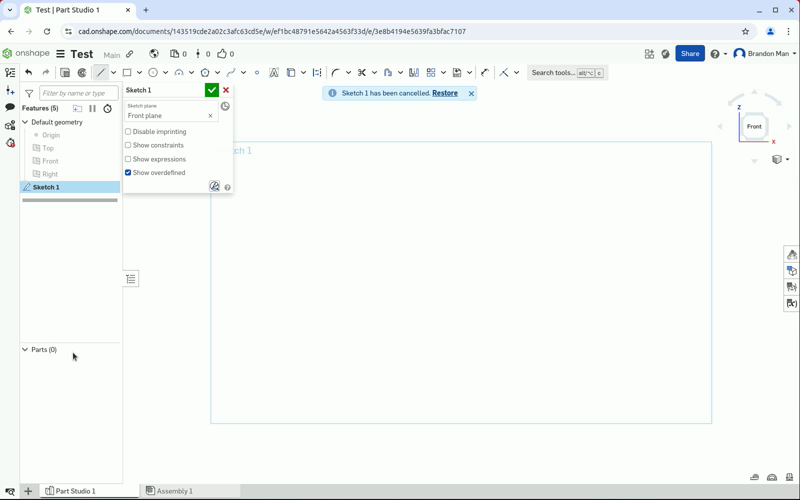
mouse_move(348, 290)
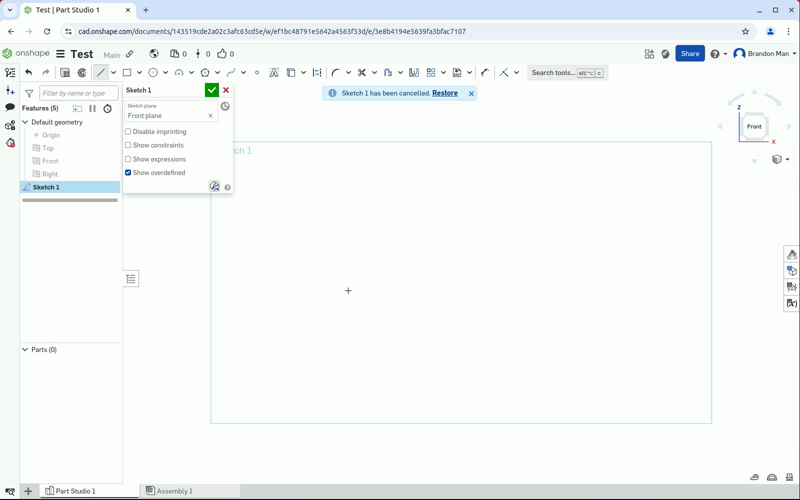
click(348, 290)
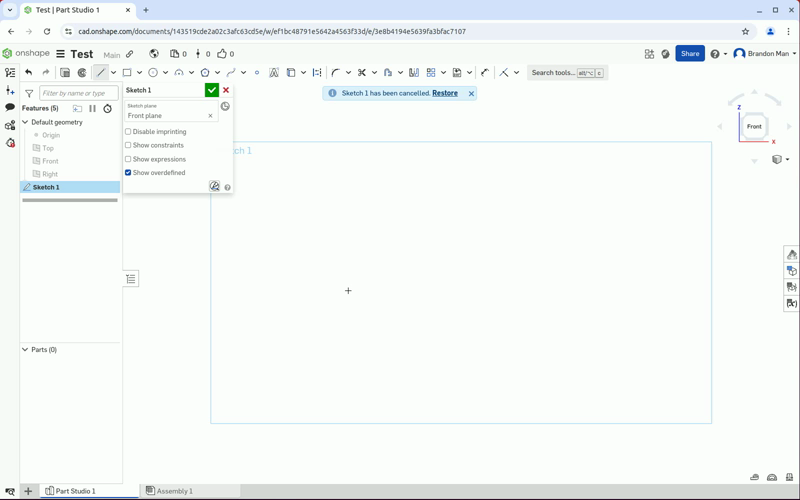
key_up(shift)
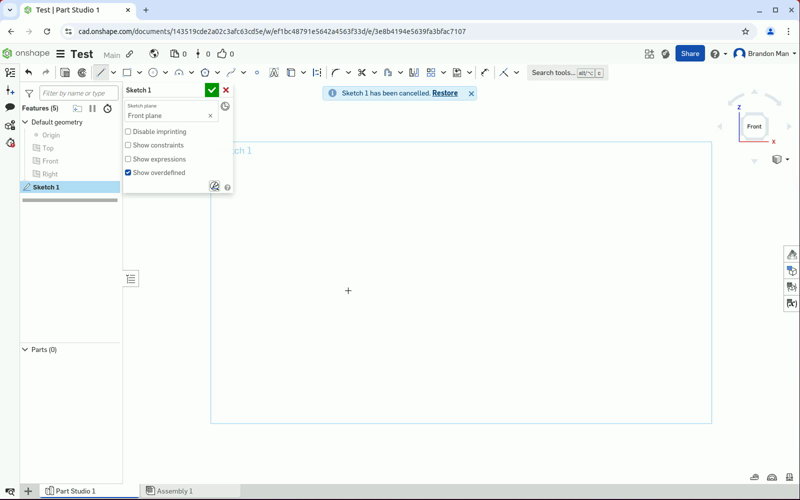
key_down(shift)
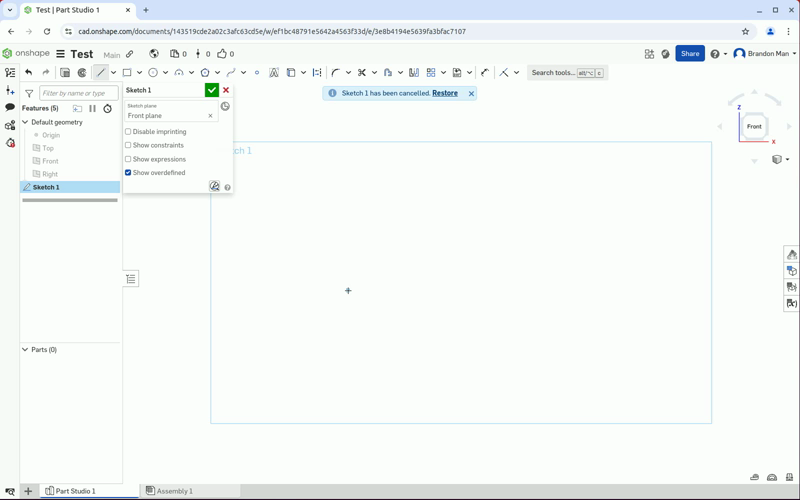
mouse_move(460, 290)
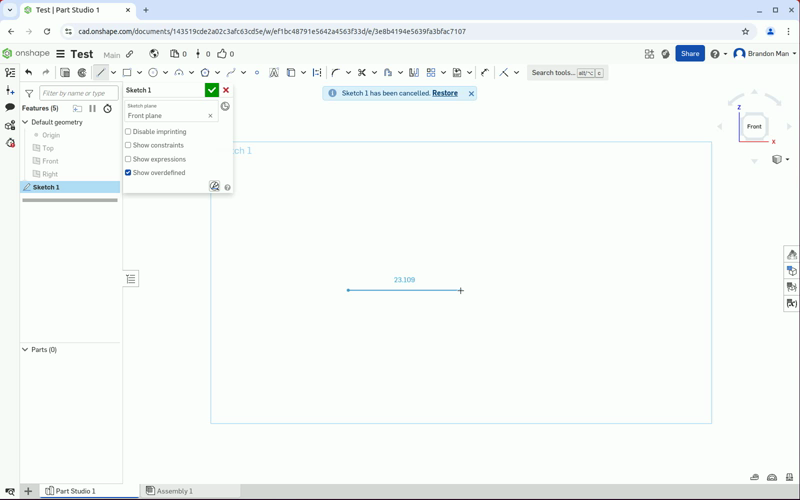
click(460, 290)
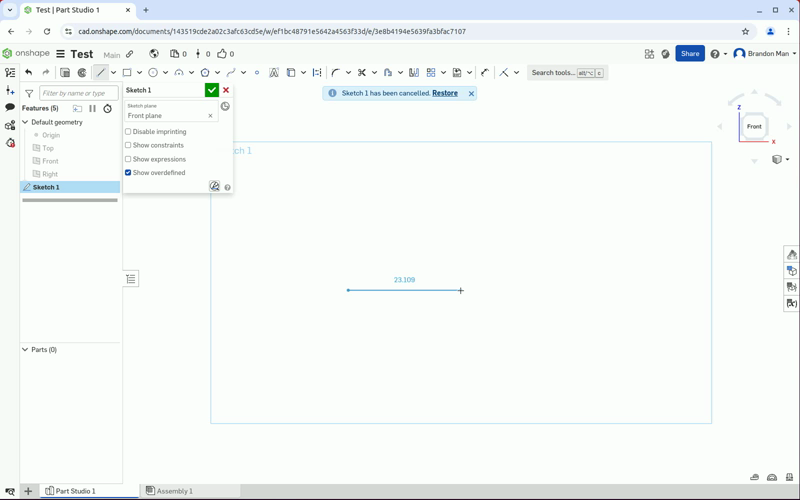
key_up(shift)
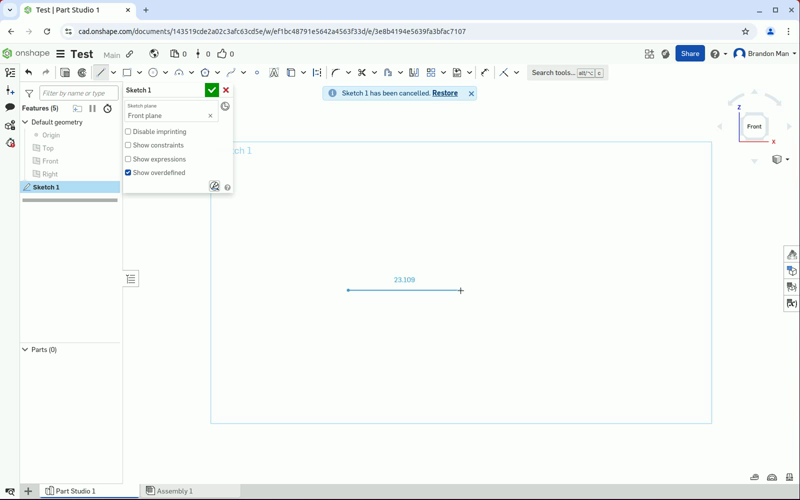
key_down(shift)
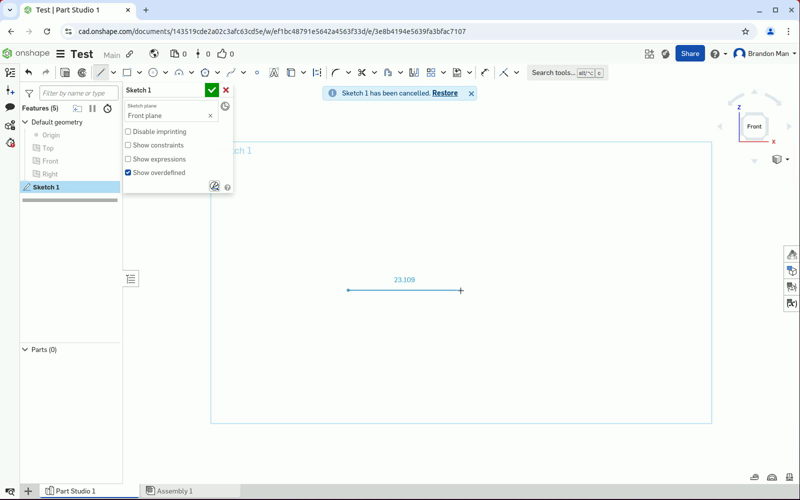
mouse_move(460, 177)
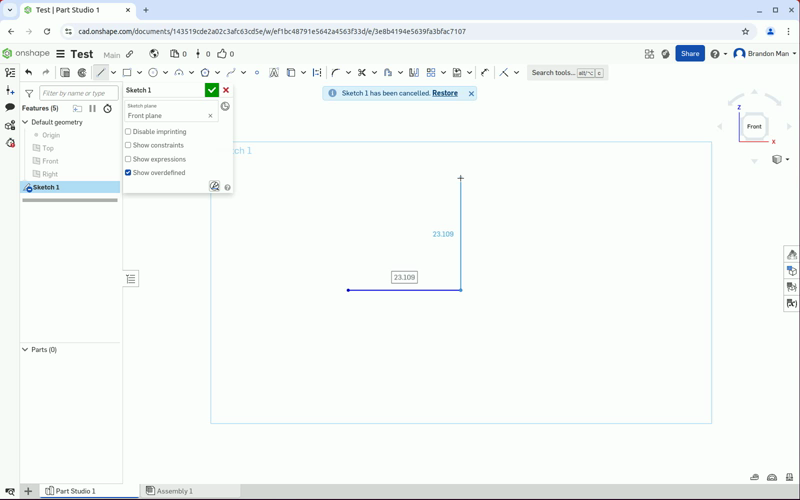
click(460, 177)
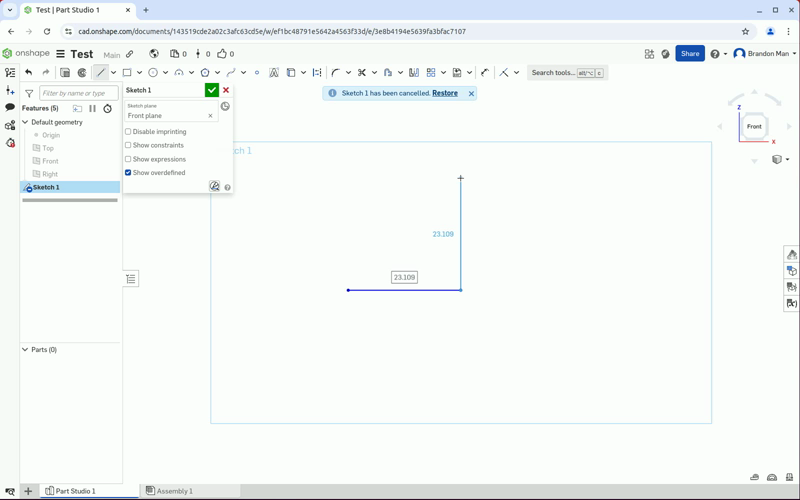
key_up(shift)
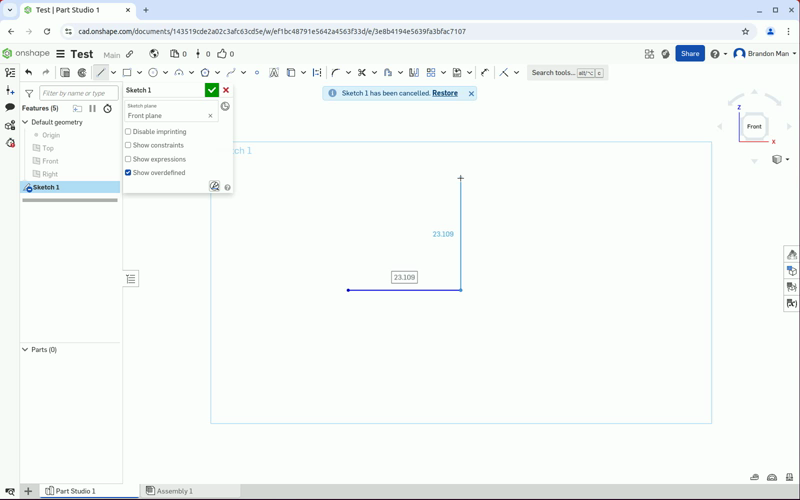
key_down(shift)
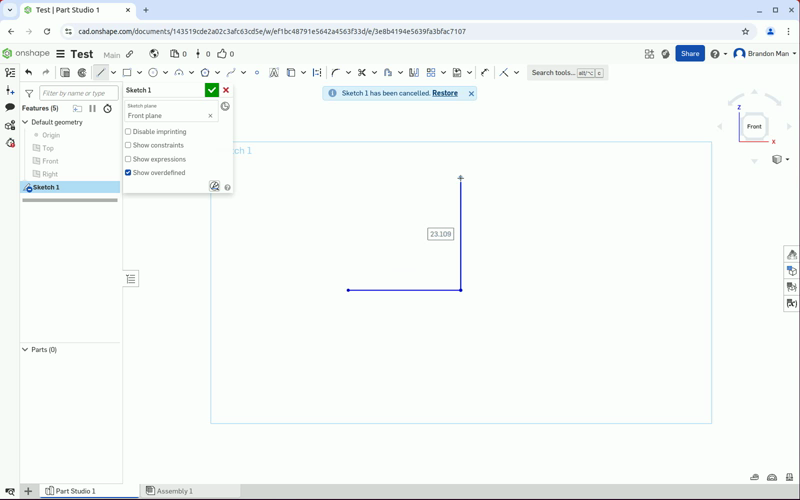
mouse_move(348, 177)
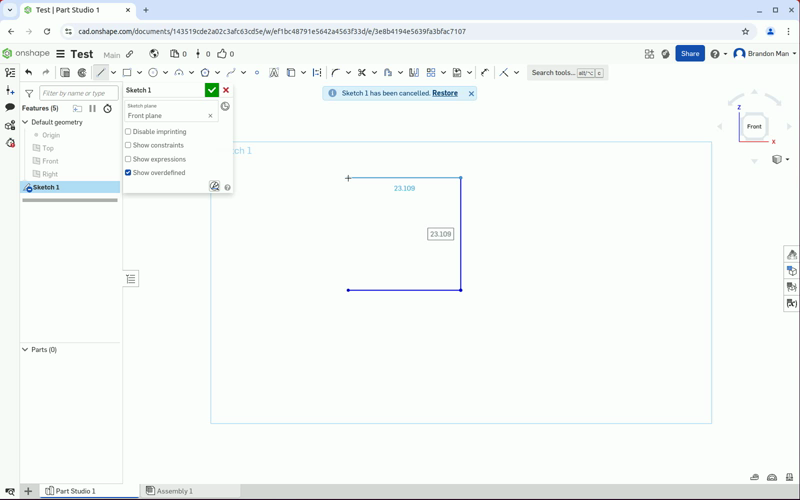
click(348, 177)
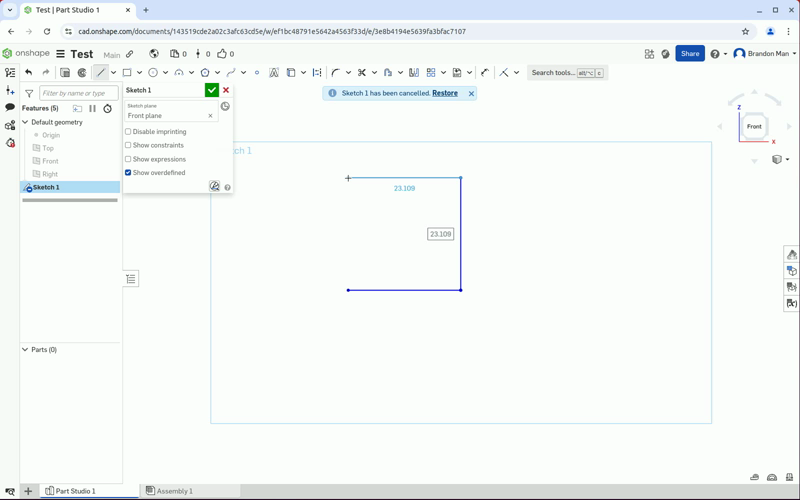
key_up(shift)
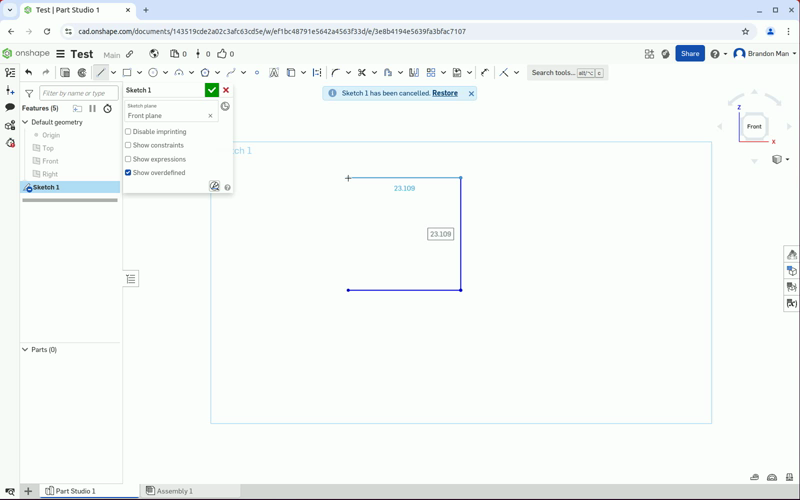
key_down(shift)
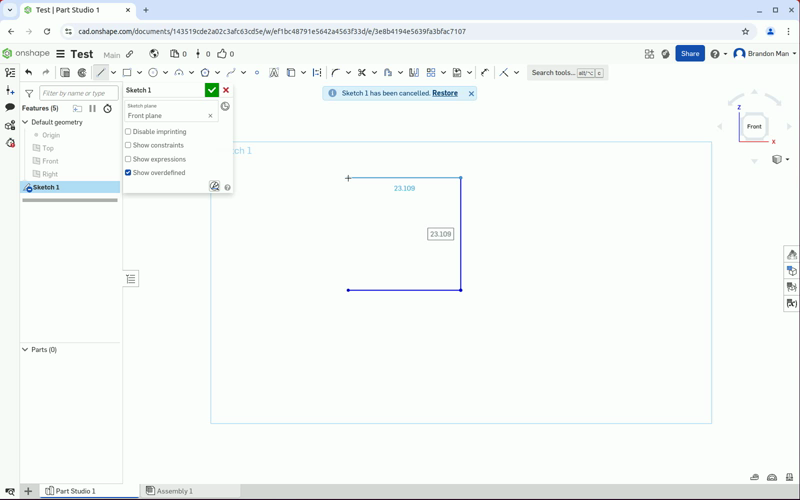
mouse_move(348, 290)
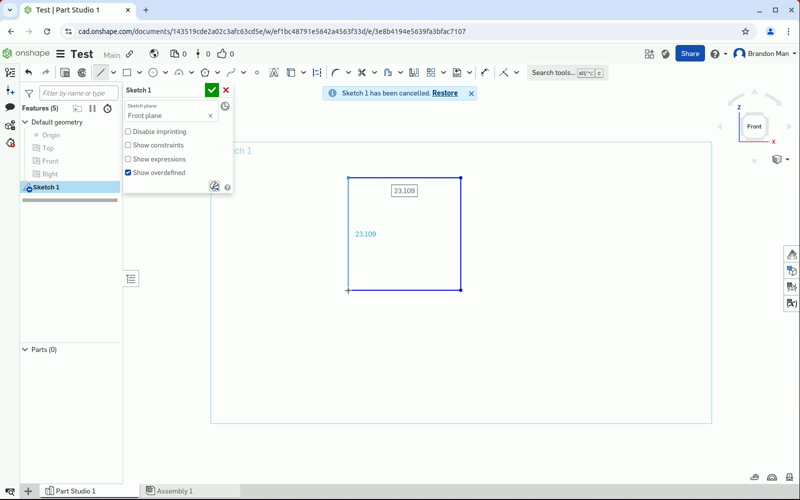
key_up(shift)
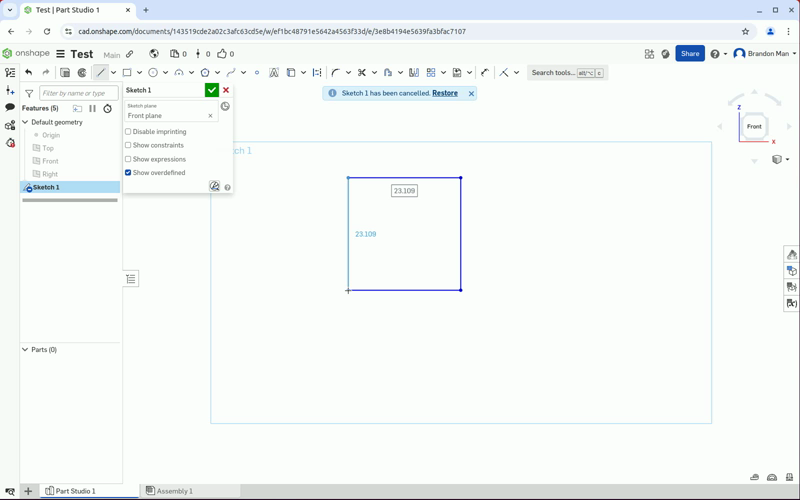
click(348, 290)
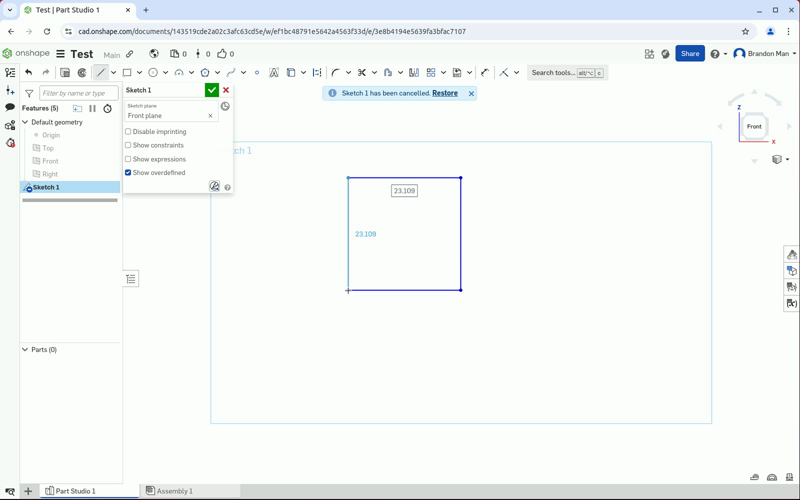
key(esc)
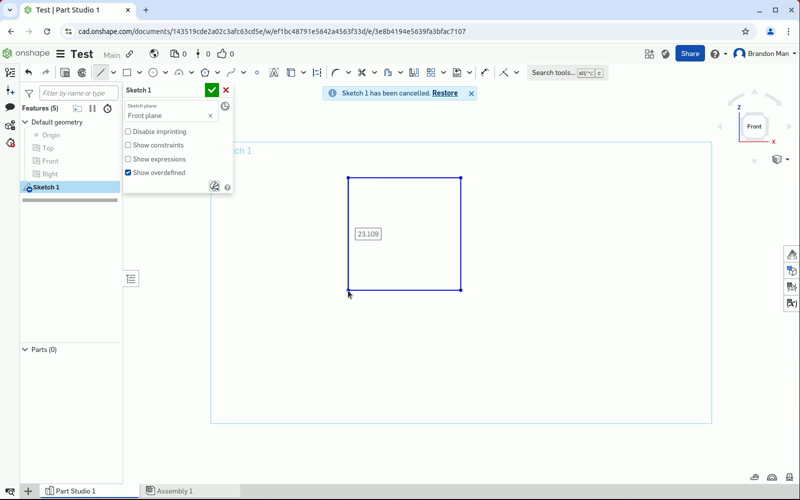
mouse_move(360, 189)
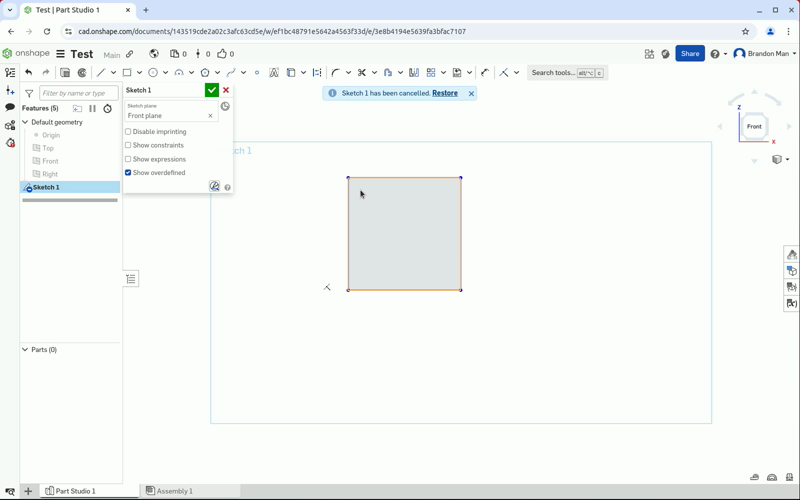
click(360, 189)
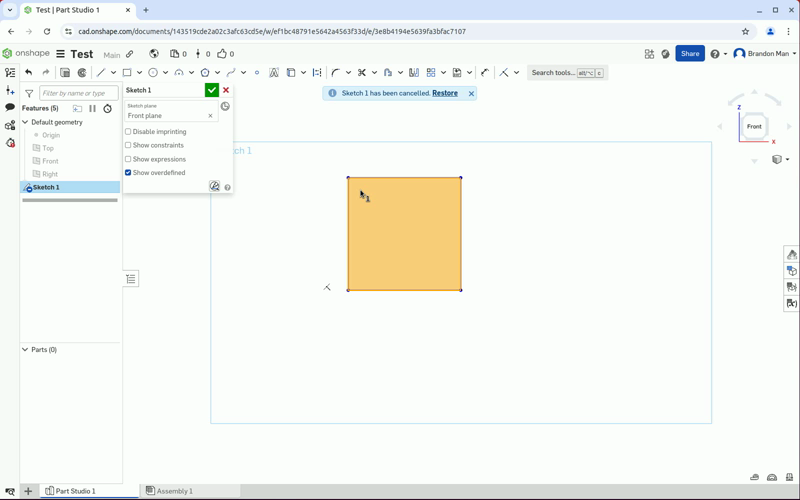
mouse_move(73, 352)
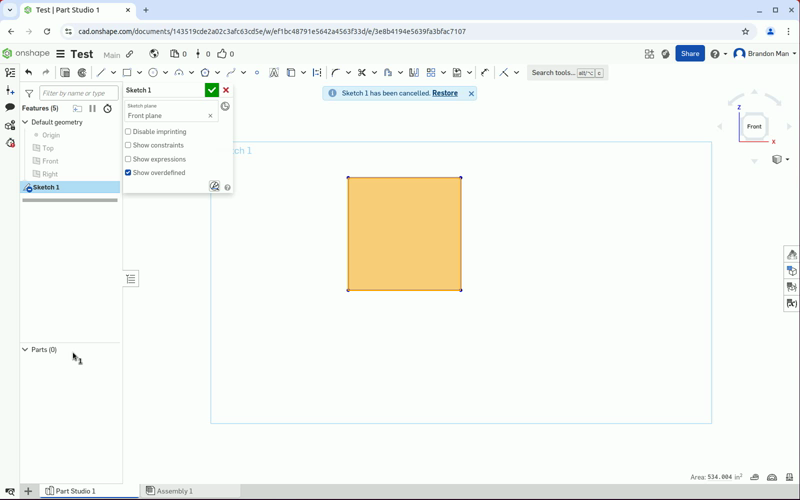
key(shift+y)
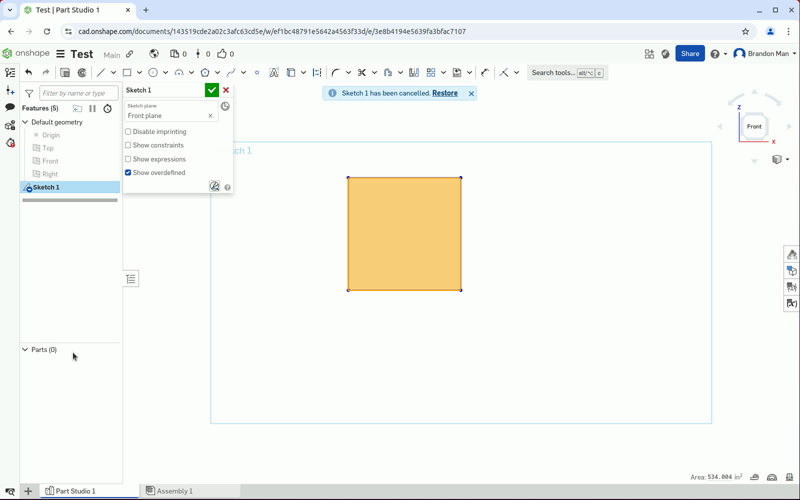
key(shift+e)
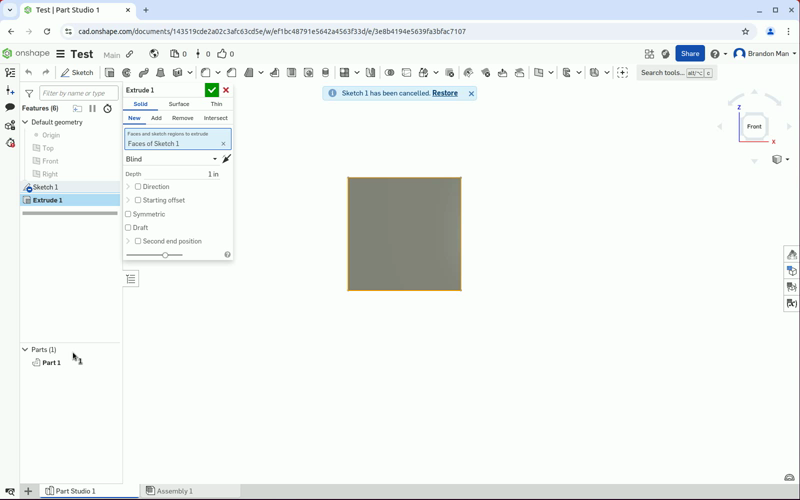
mouse_move(143, 106)
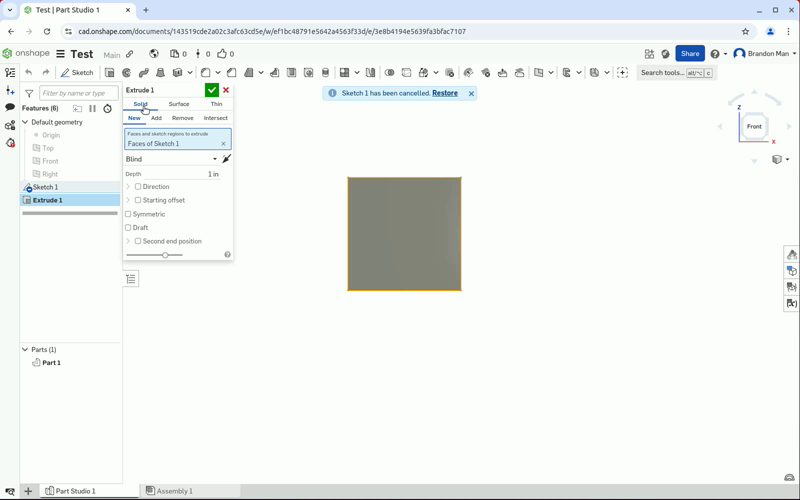
click(143, 106)
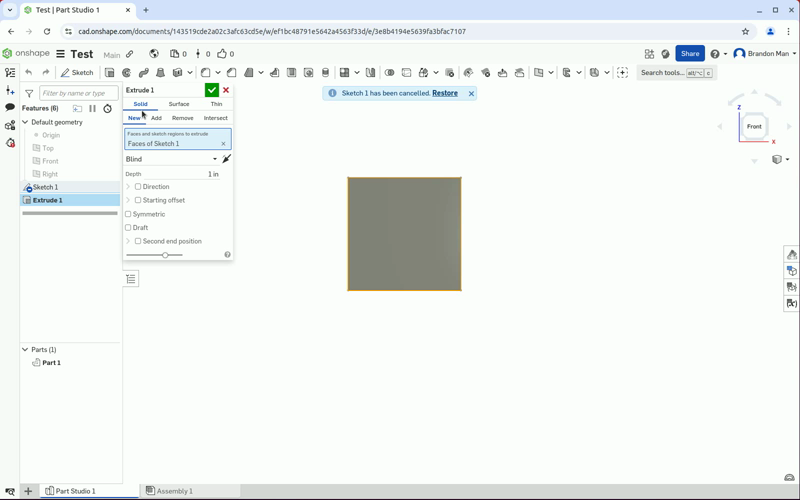
mouse_move(137, 120)
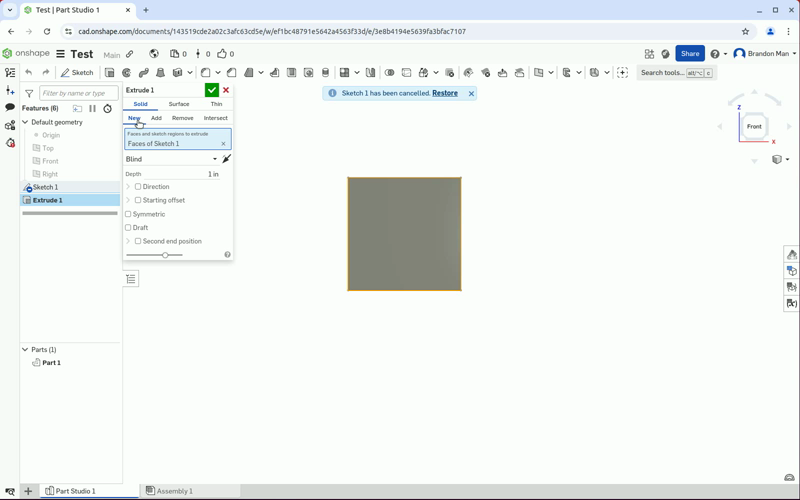
click(137, 120)
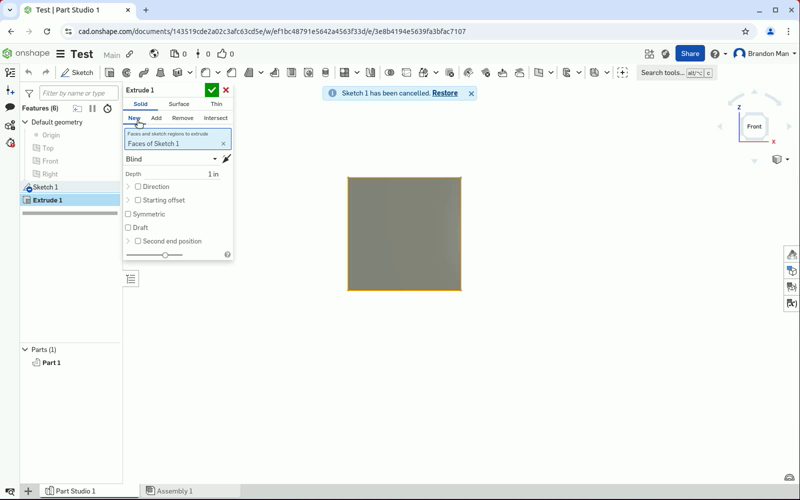
key(tab, 4)
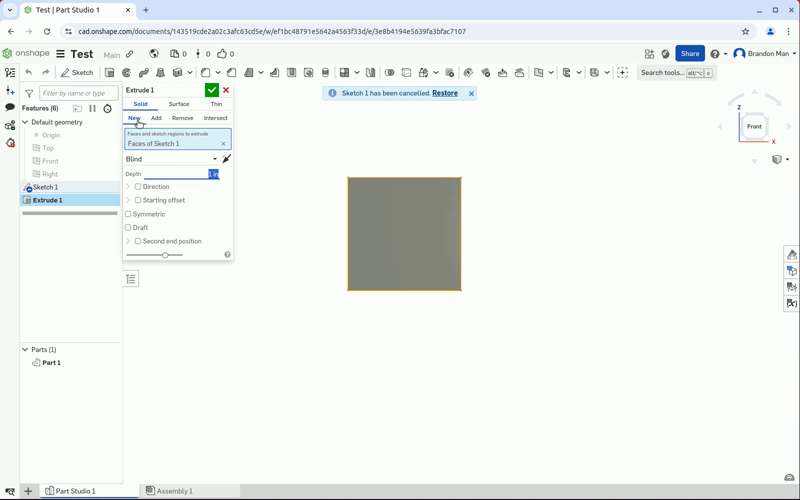
text(23.108)
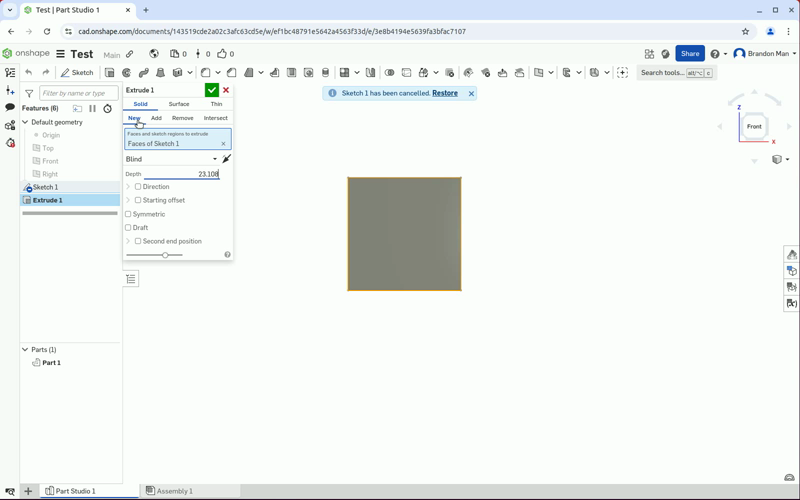
key(enter)
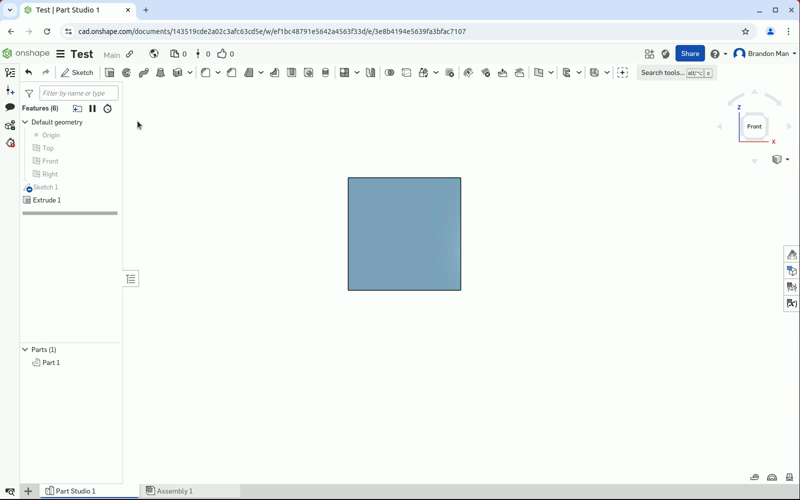
key(shift+h)
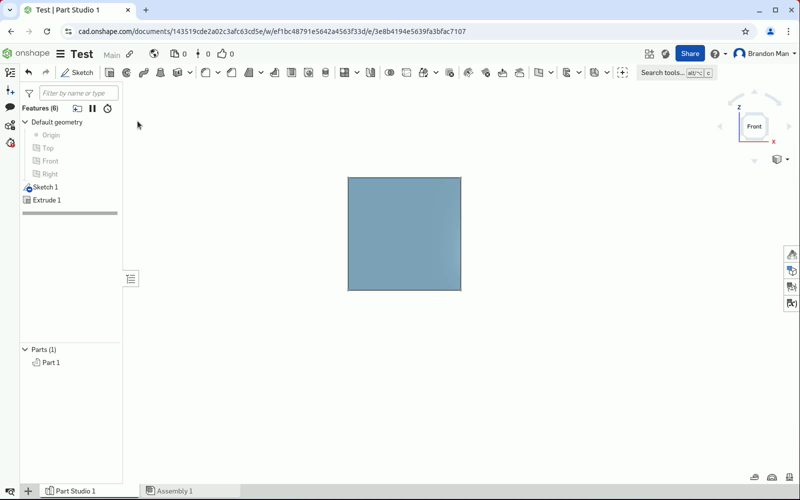
key(shift+h)
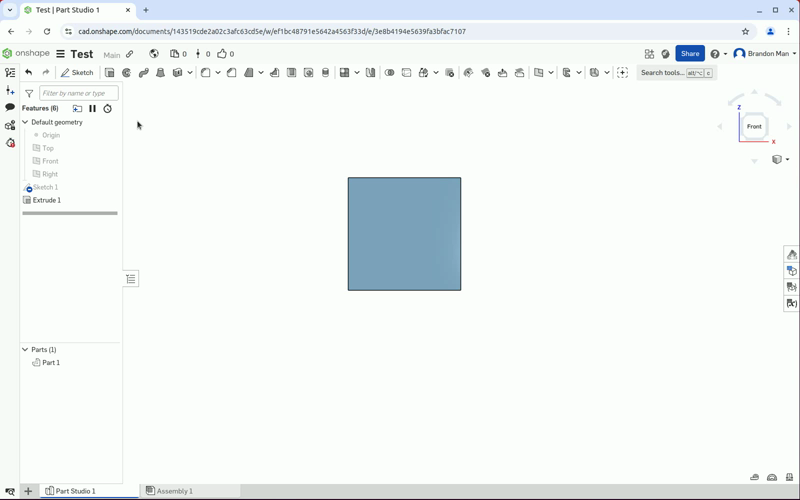
mouse_move(73, 189)
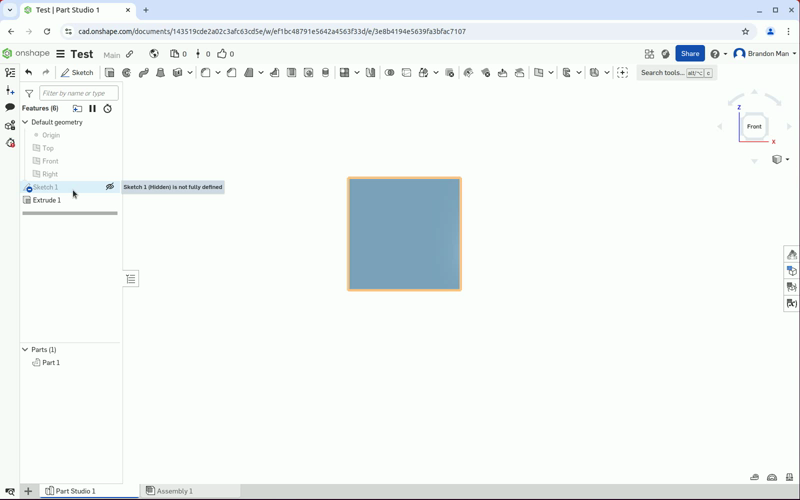
click(73, 189)
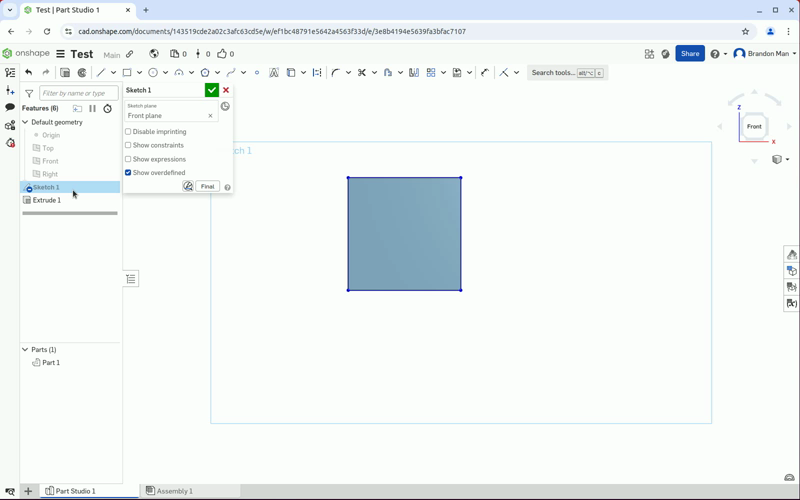
mouse_move(229, 92)
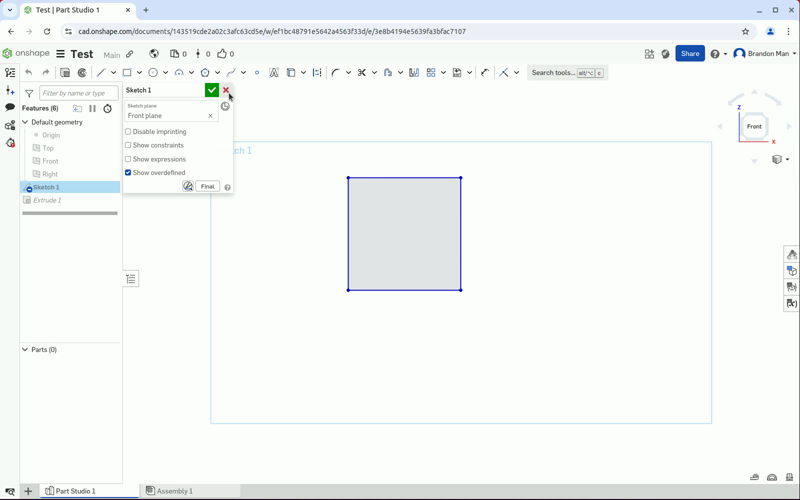
click(229, 92)
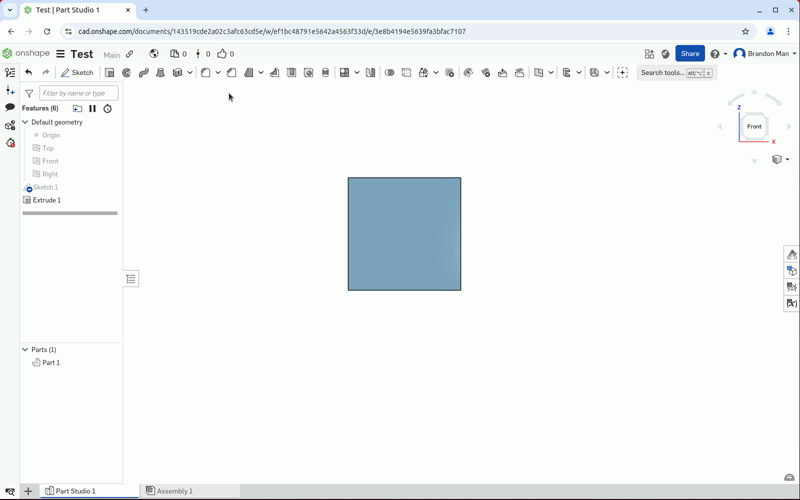
mouse_move(541, 75)
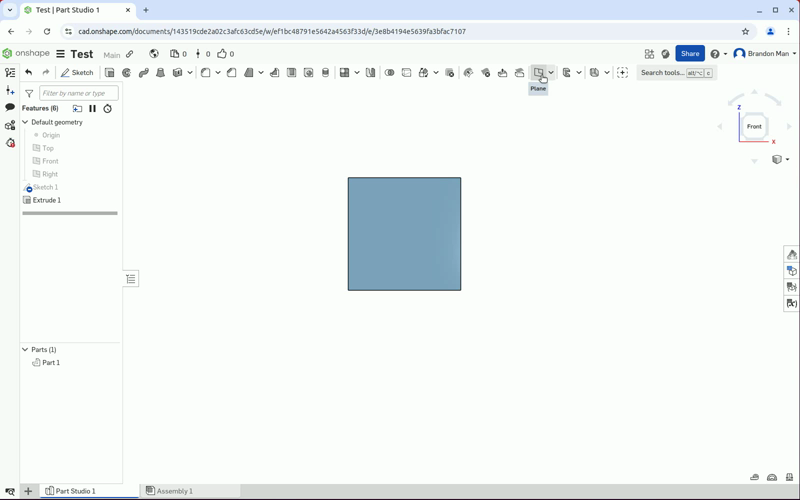
click(541, 75)
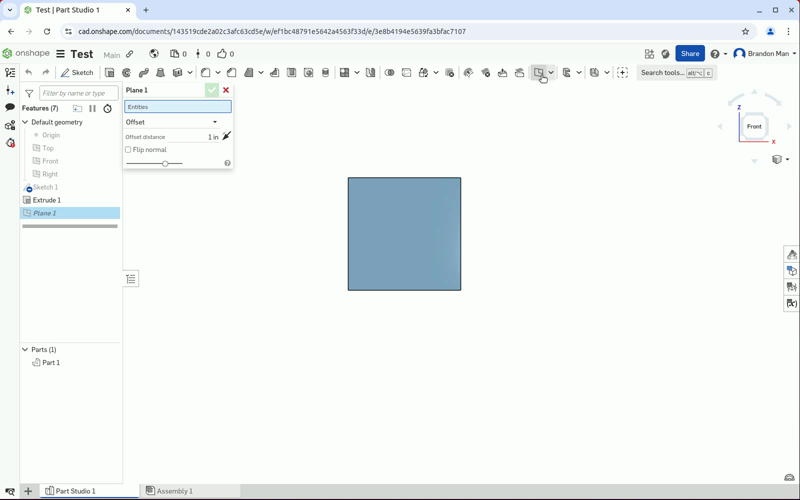
mouse_move(73, 163)
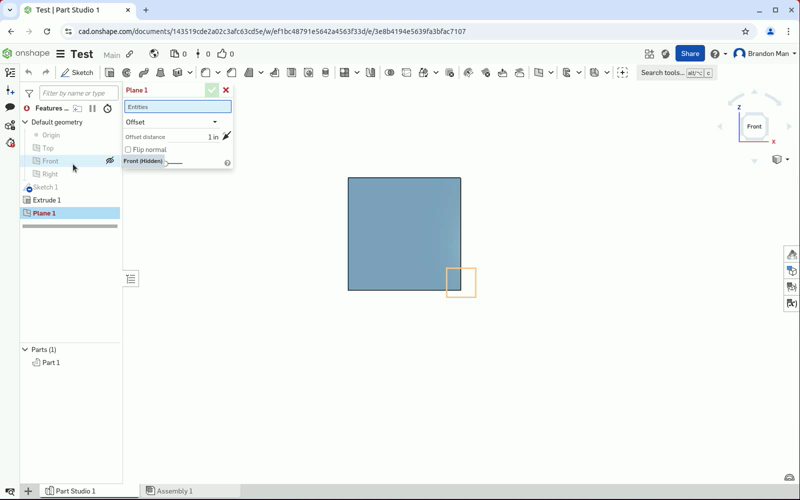
click(73, 163)
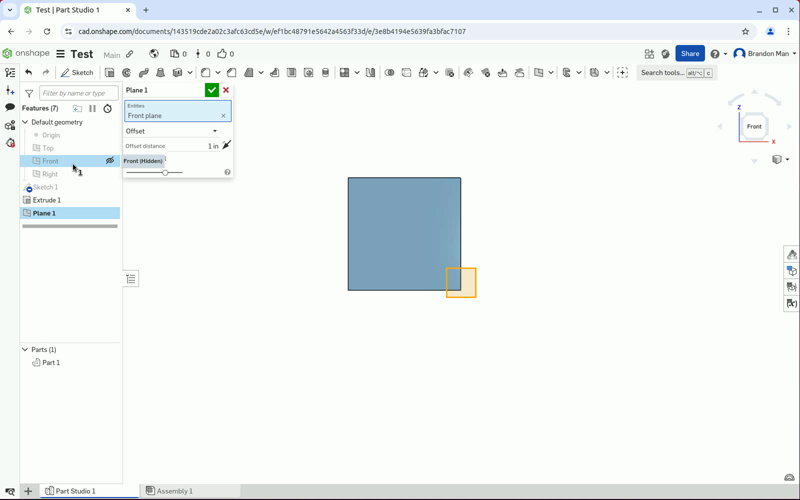
key(tab, 2)
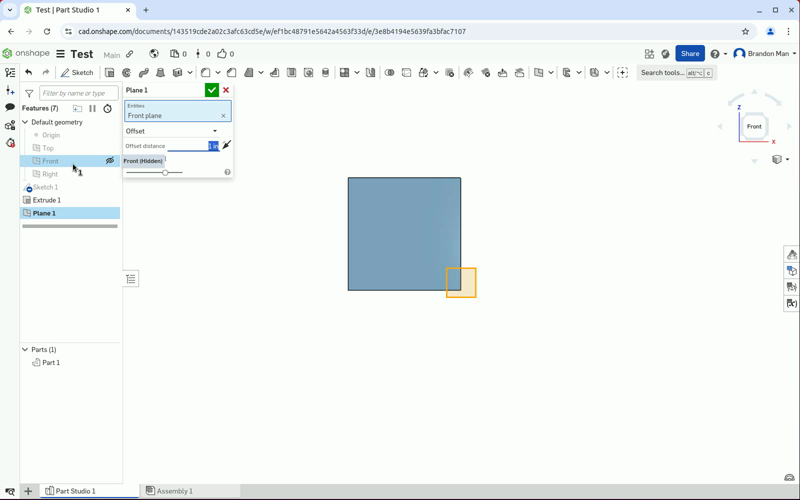
text(23.108)
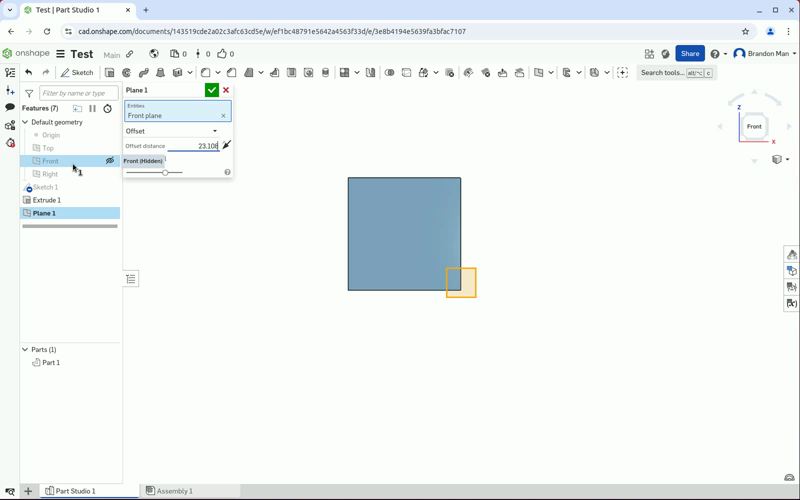
key(enter, 2)
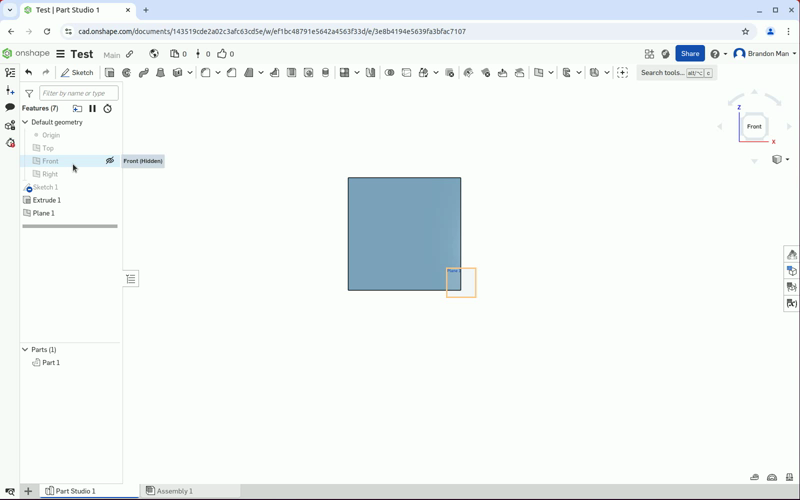
key(shift+s)
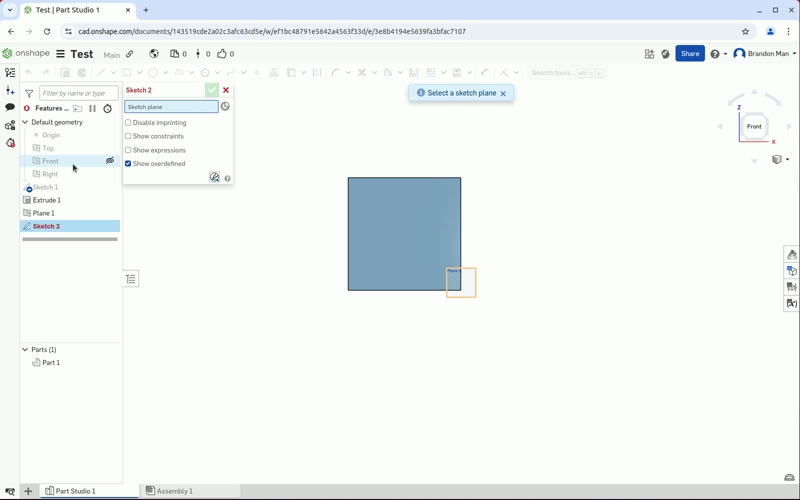
mouse_move(73, 215)
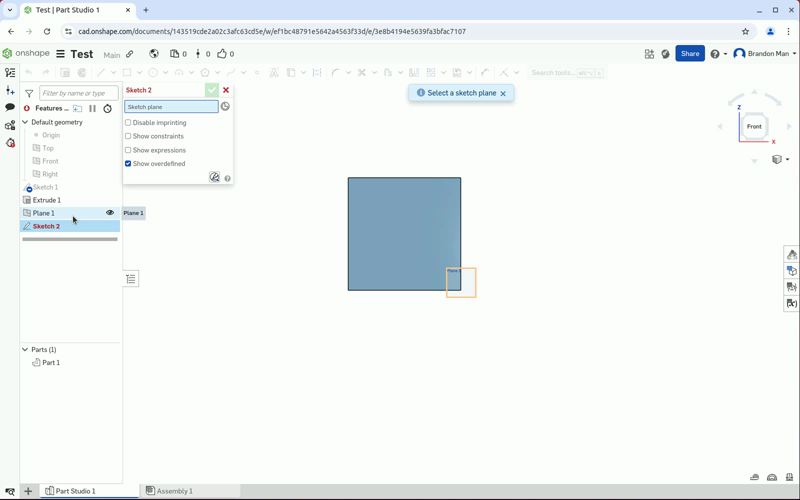
click(73, 215)
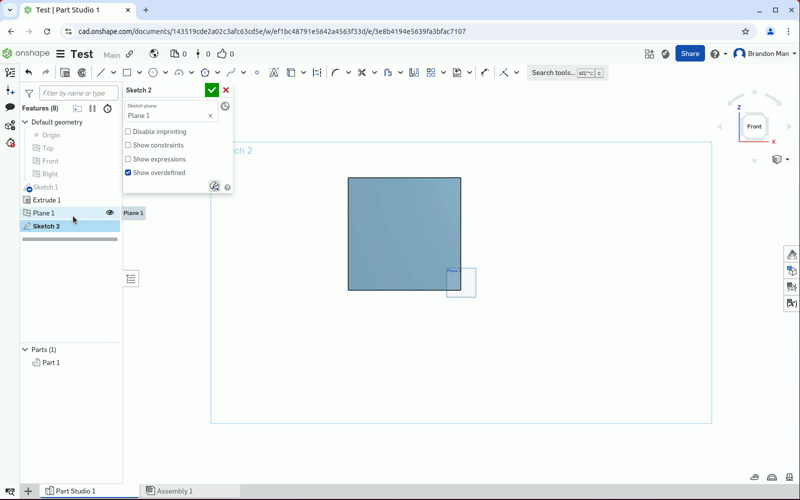
mouse_move(73, 352)
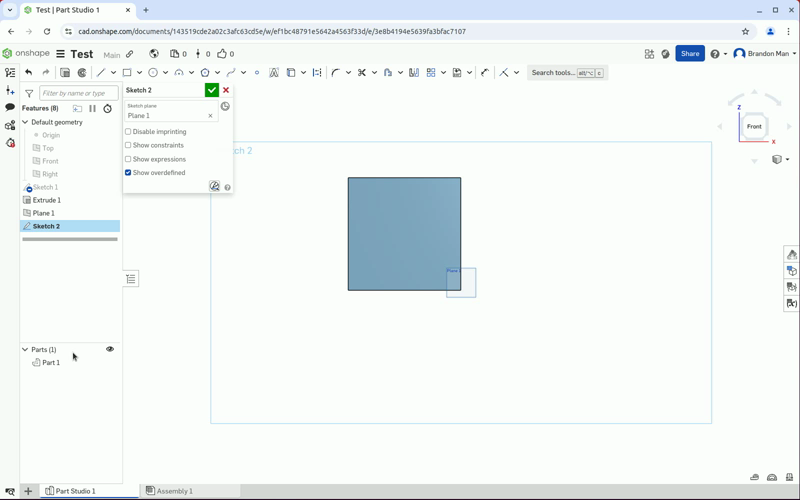
key(y)
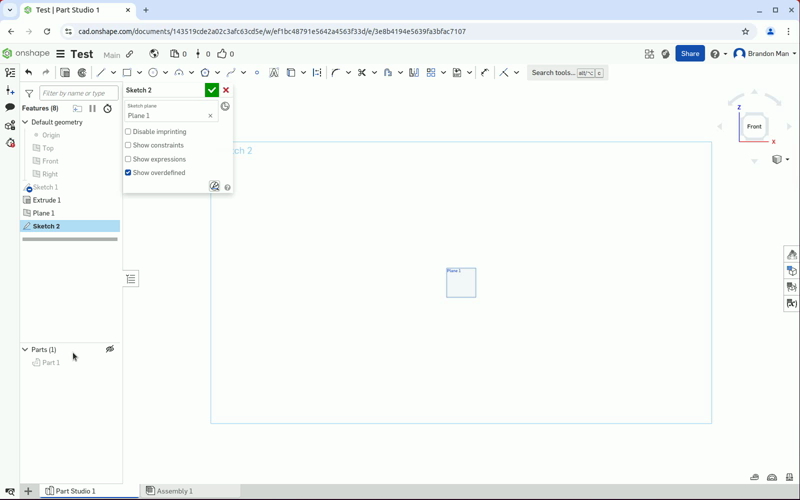
key(l)
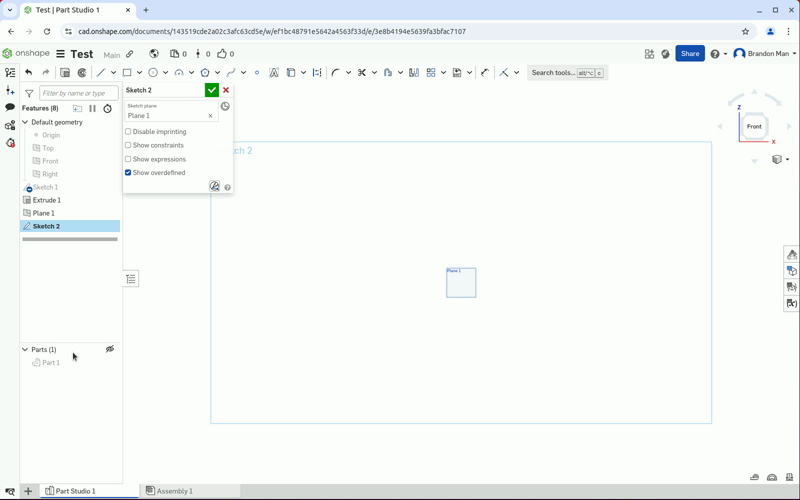
key_down(shift)
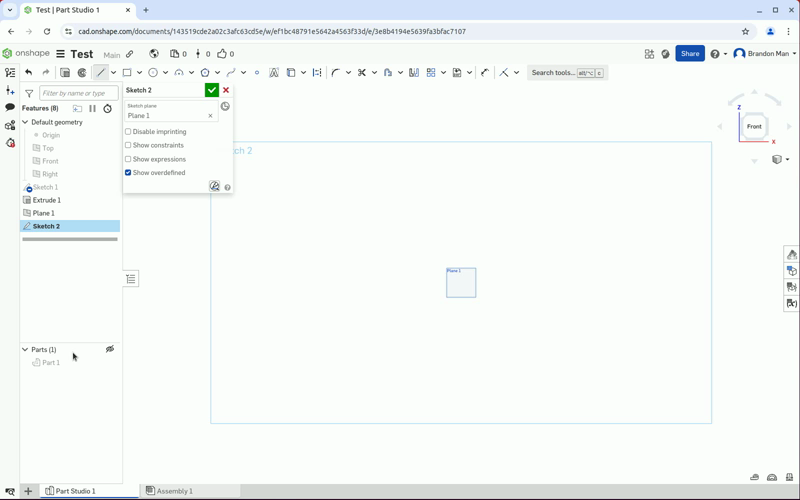
mouse_move(348, 290)
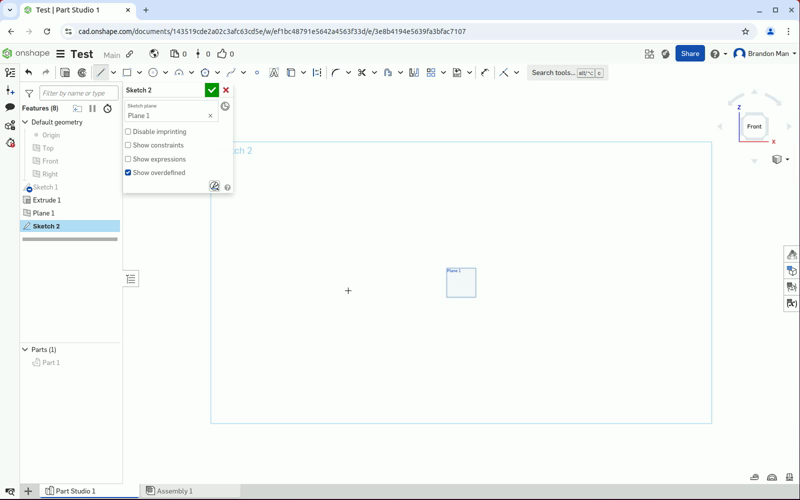
click(348, 290)
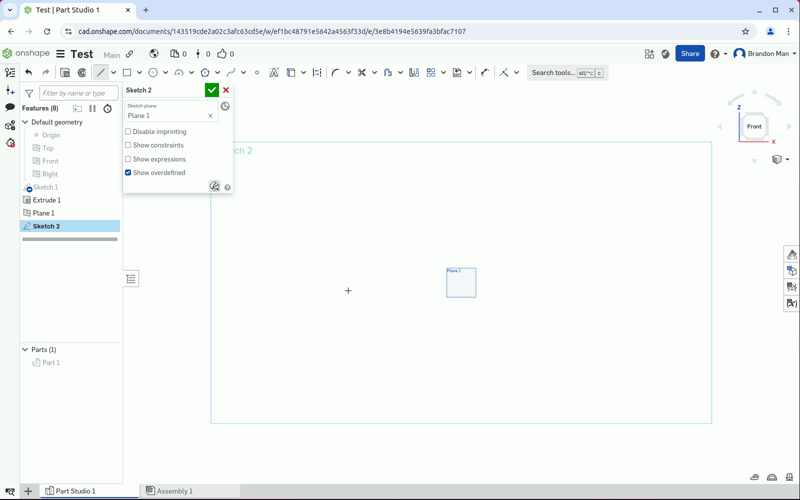
key_up(shift)
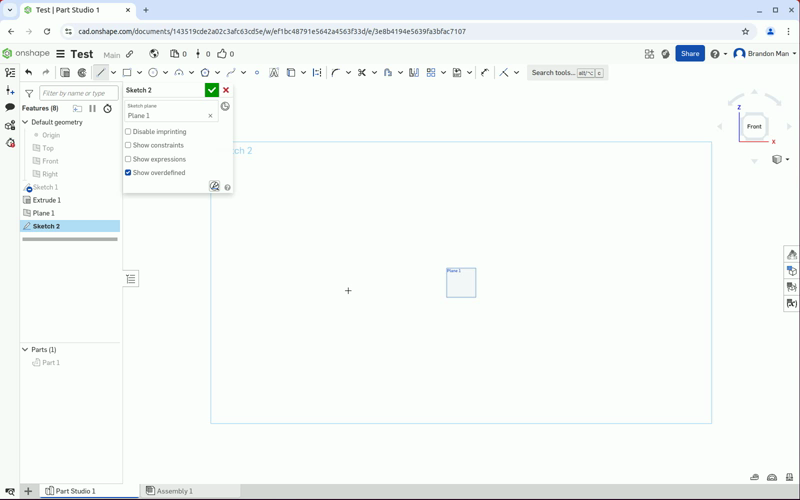
key_down(shift)
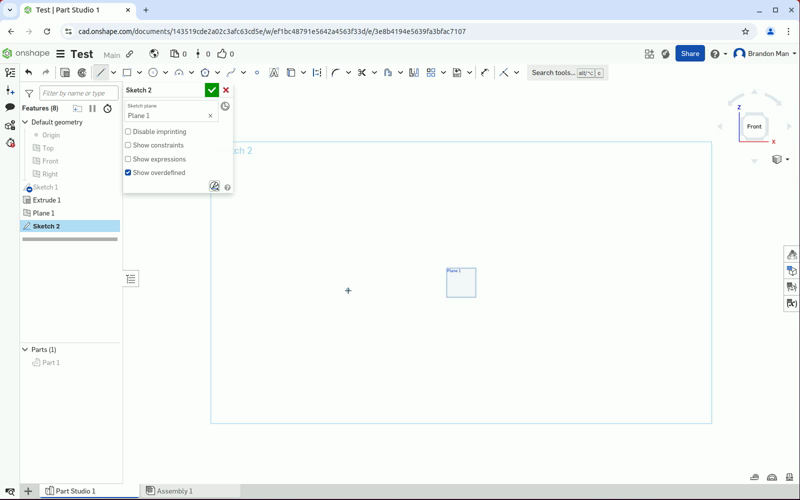
mouse_move(378, 290)
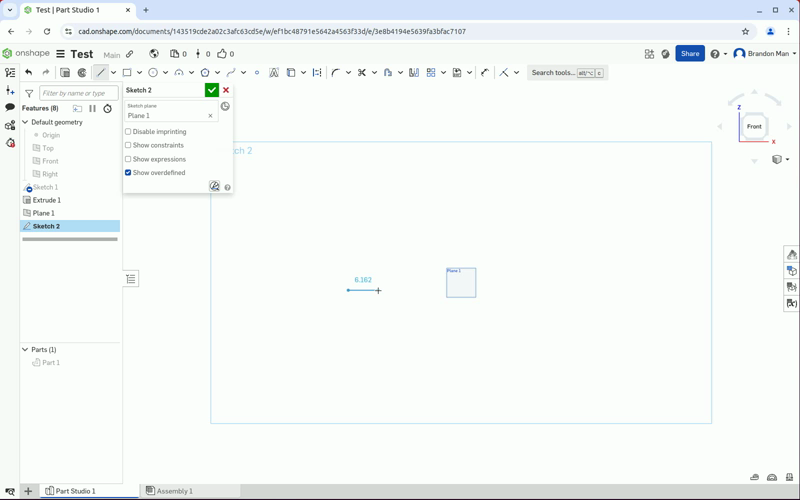
mouse_move(376, 290)
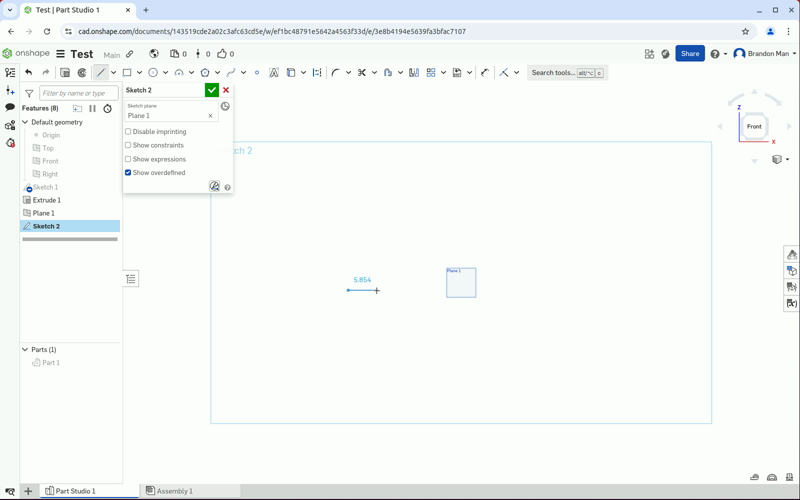
click(376, 290)
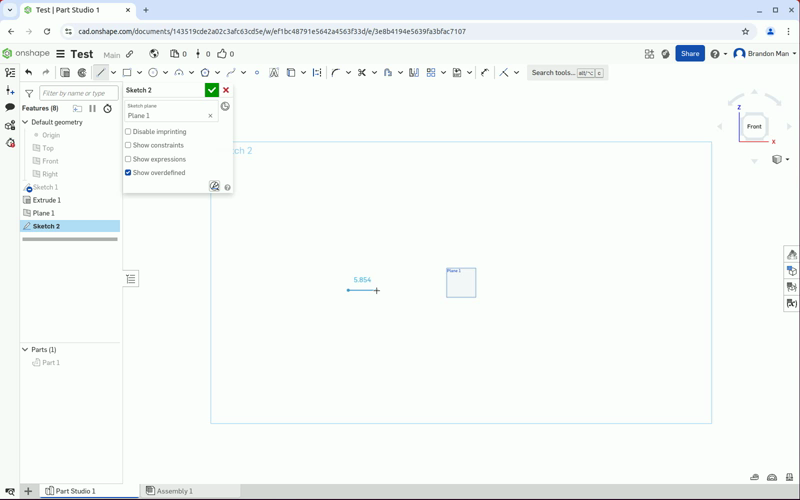
key_up(shift)
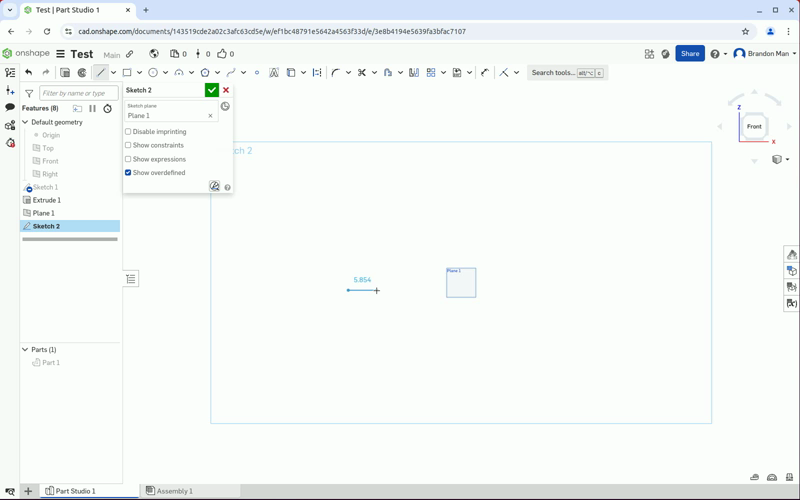
key_down(shift)
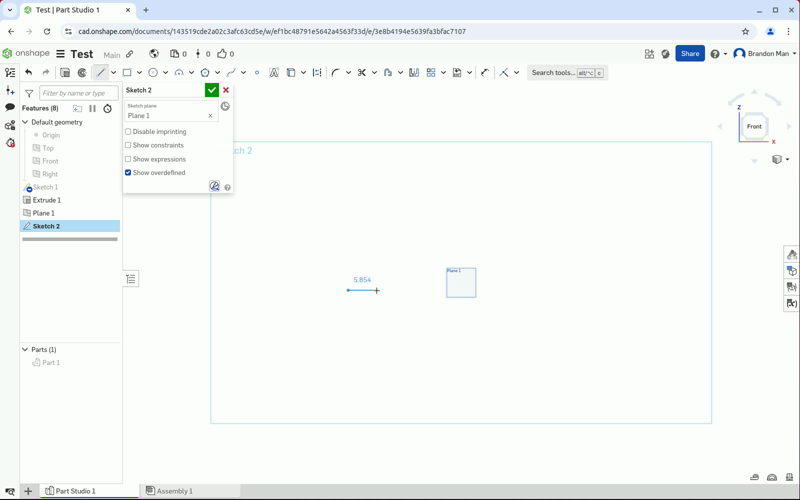
mouse_move(376, 205)
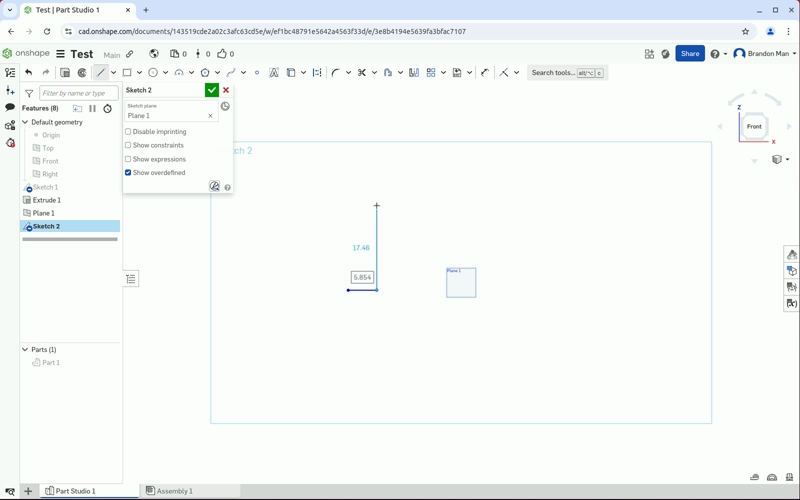
click(376, 205)
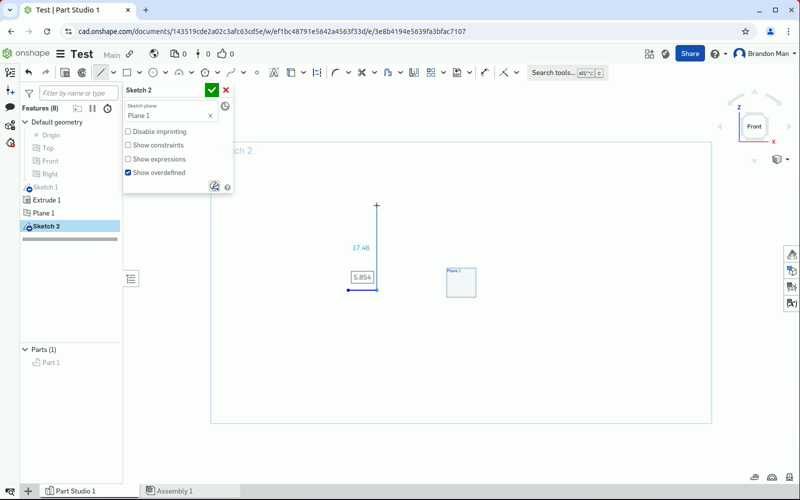
key_up(shift)
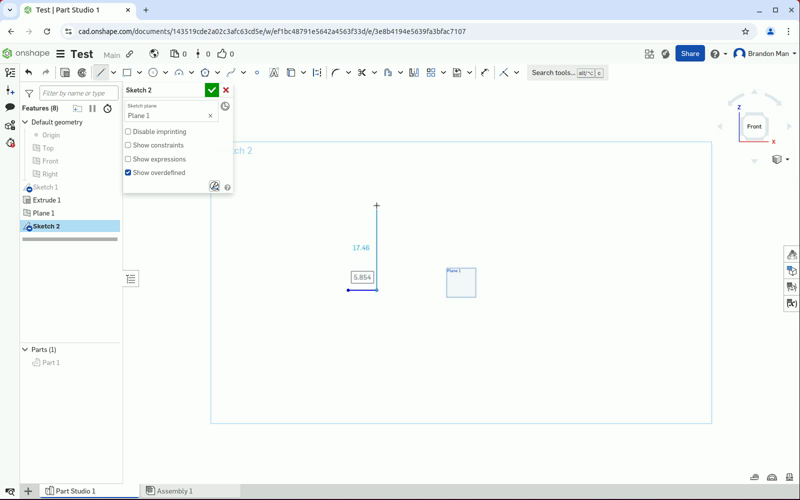
key_down(shift)
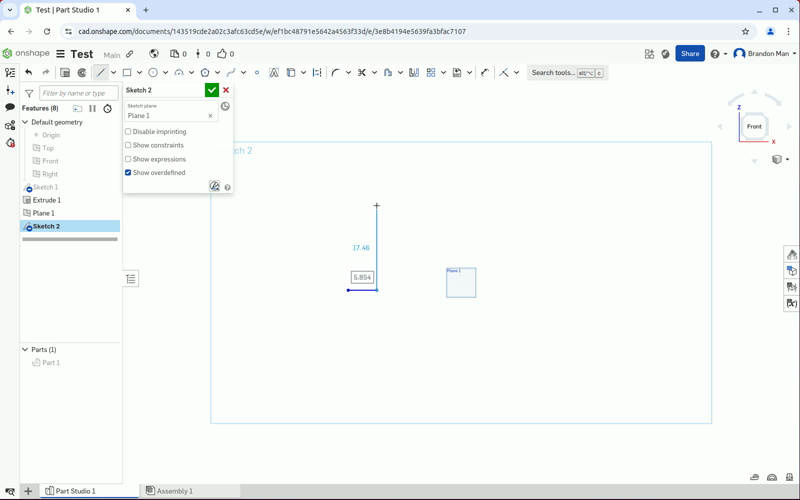
mouse_move(406, 205)
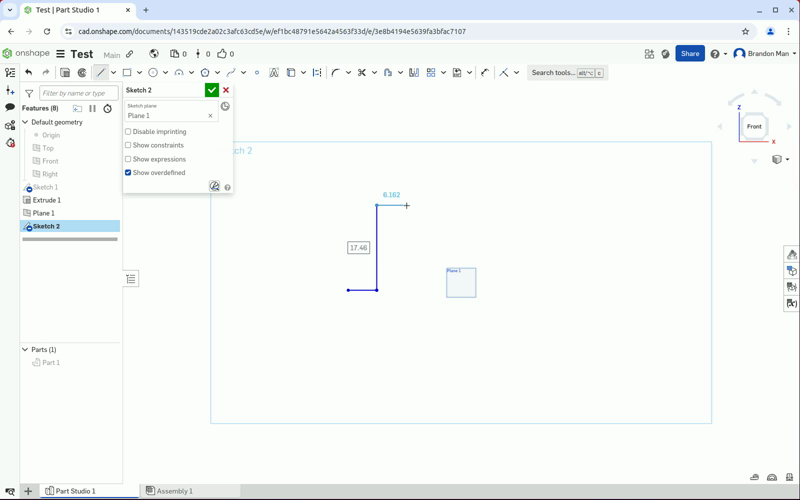
mouse_move(348, 205)
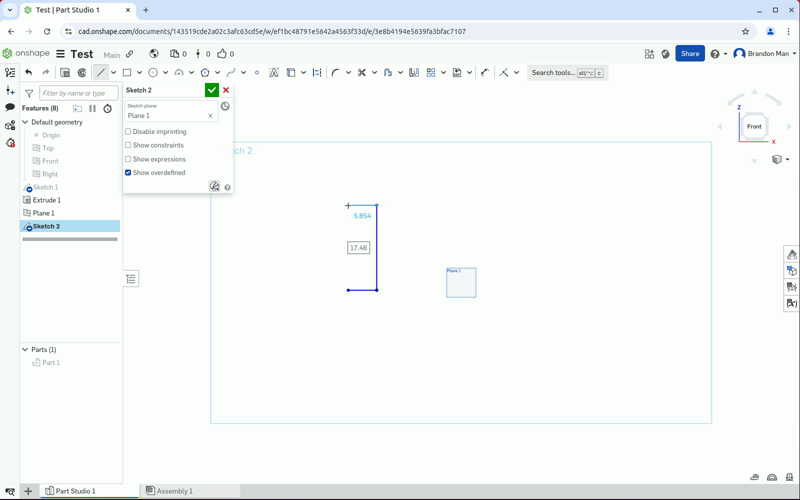
click(348, 205)
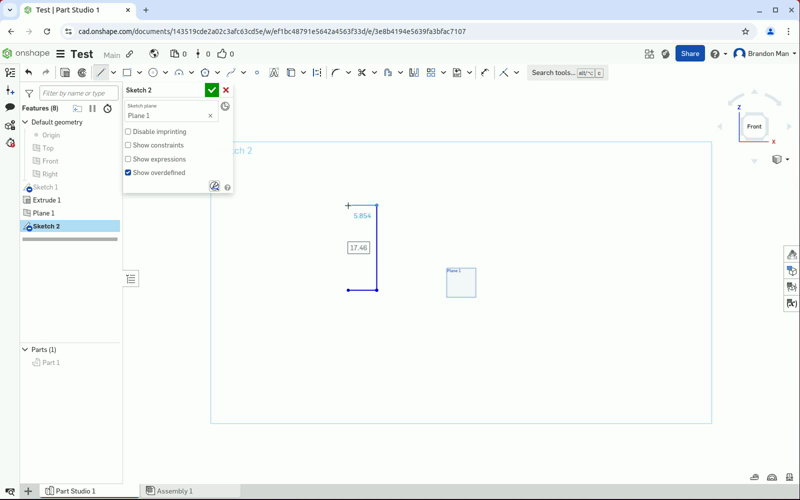
key_up(shift)
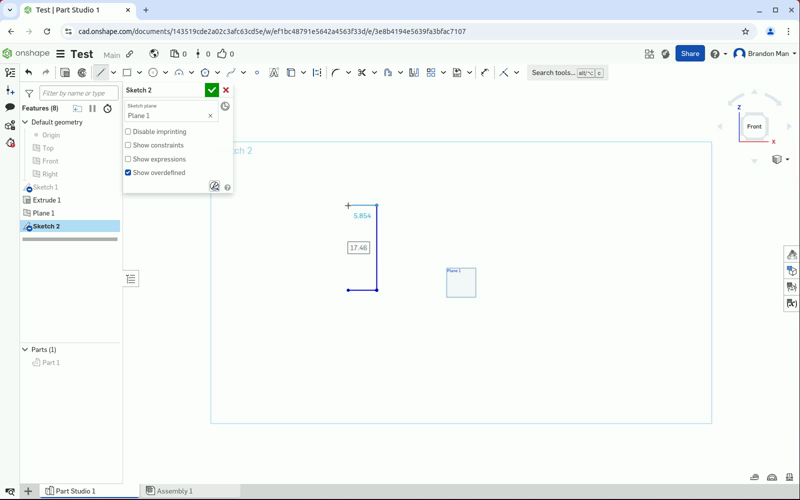
key_down(shift)
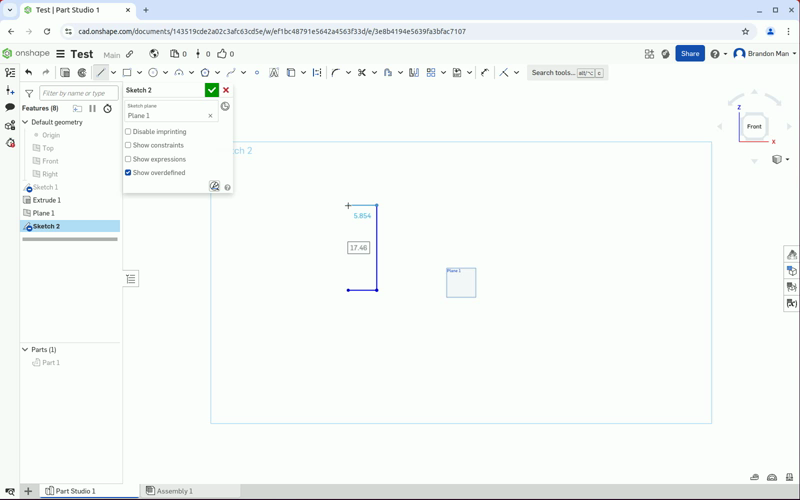
mouse_move(348, 290)
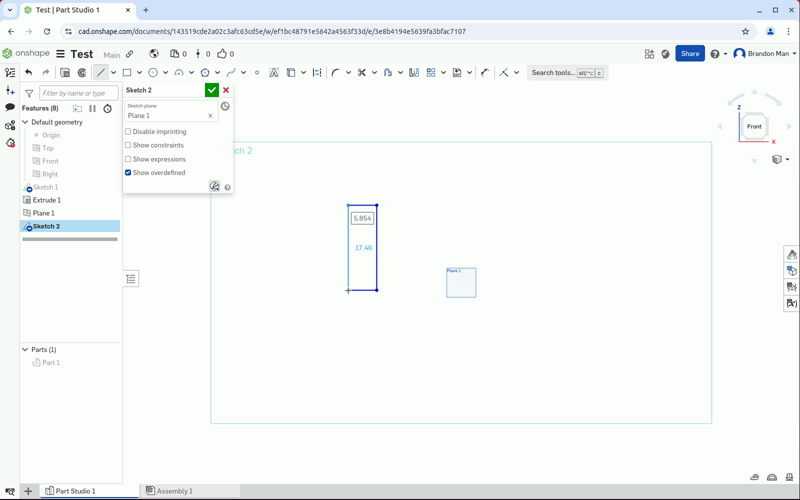
key_up(shift)
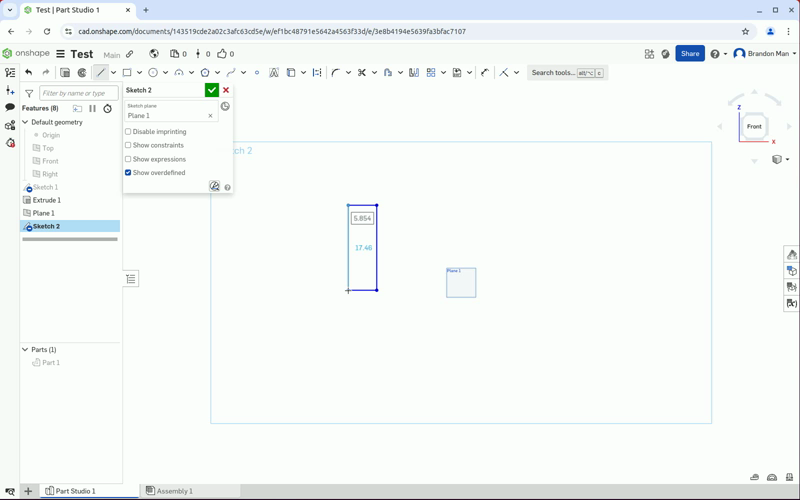
click(348, 290)
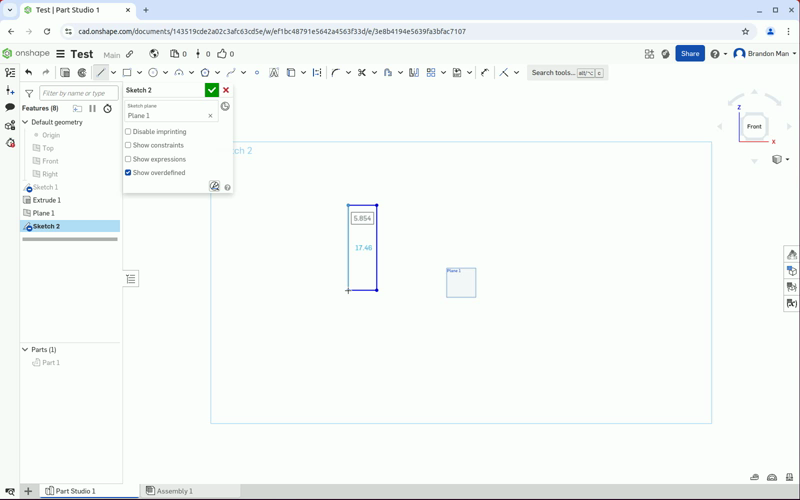
key(esc)
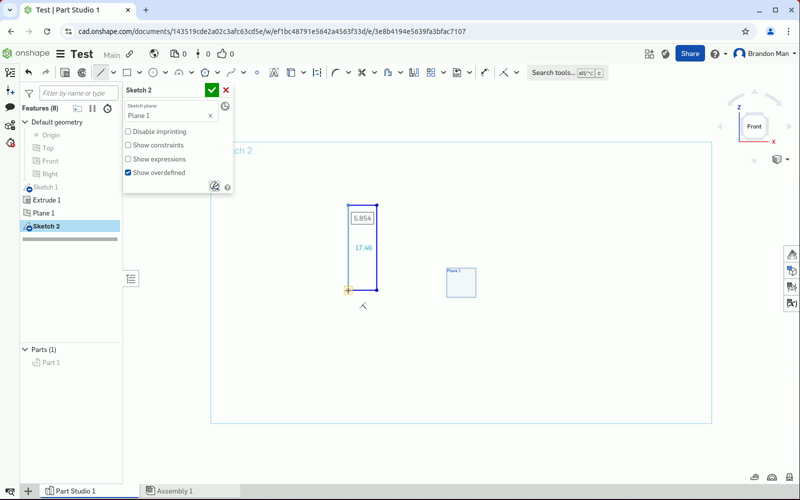
mouse_move(357, 227)
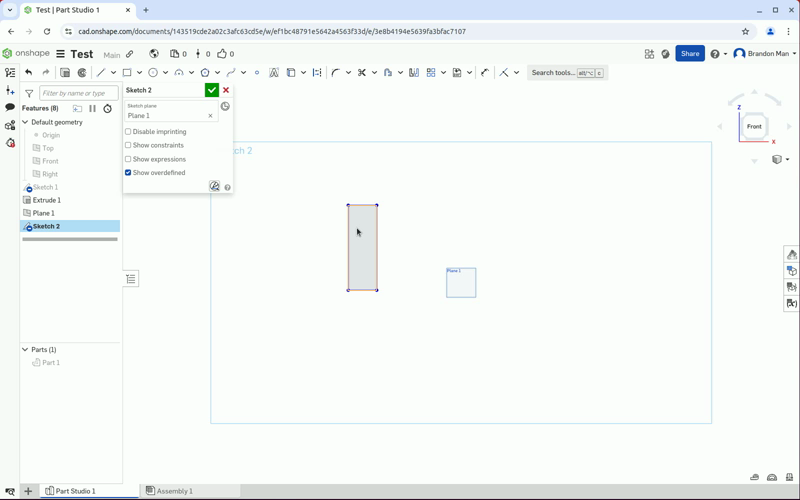
click(357, 227)
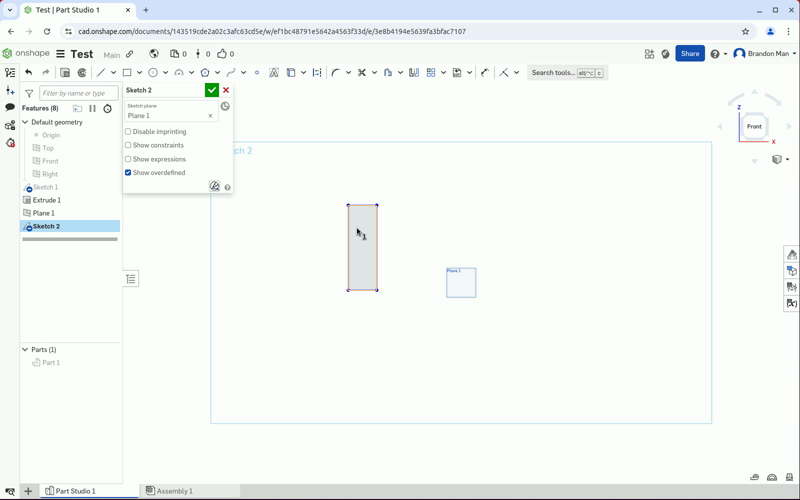
mouse_move(73, 352)
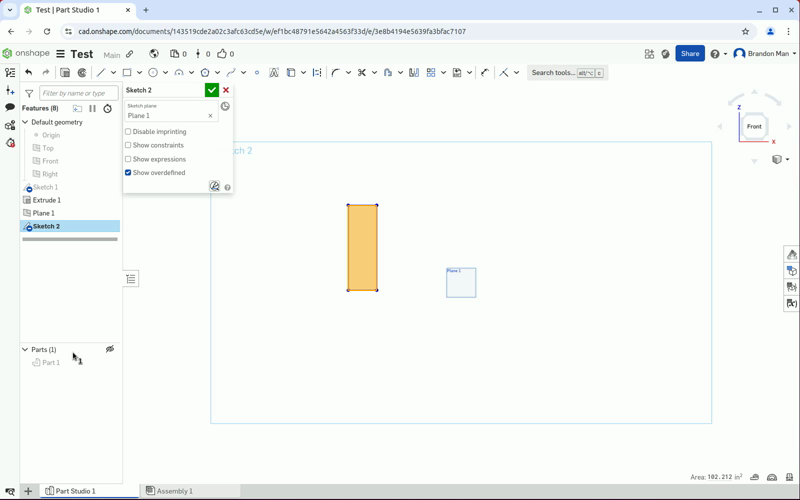
key(shift+y)
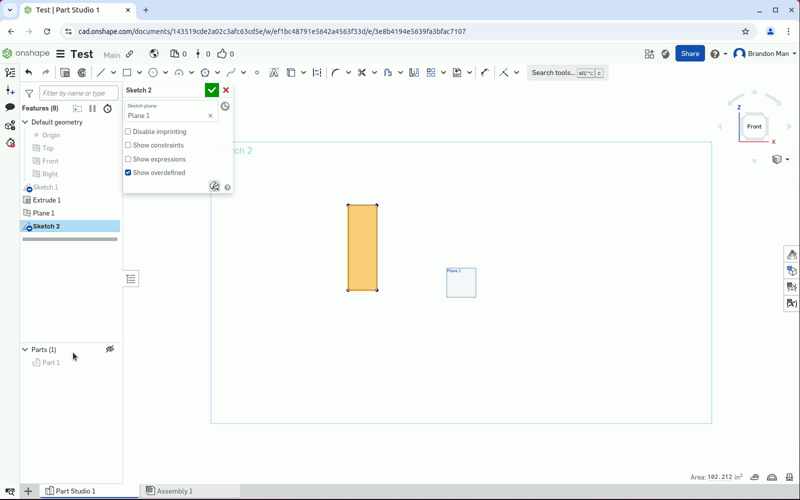
key(shift+e)
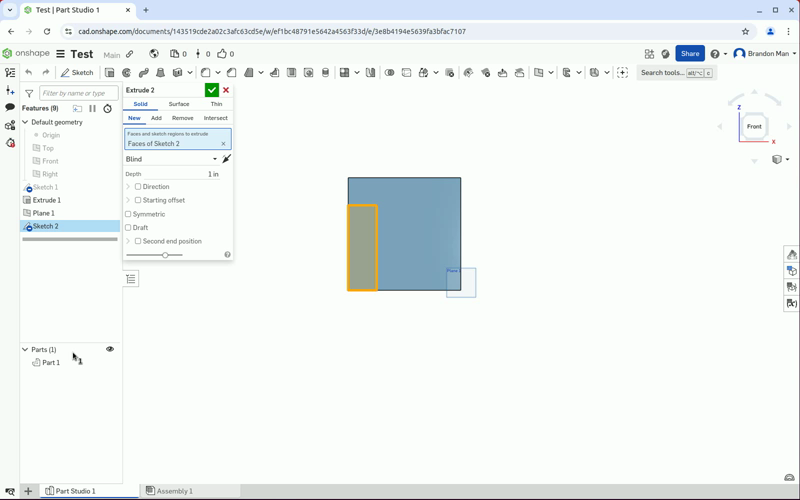
mouse_move(143, 106)
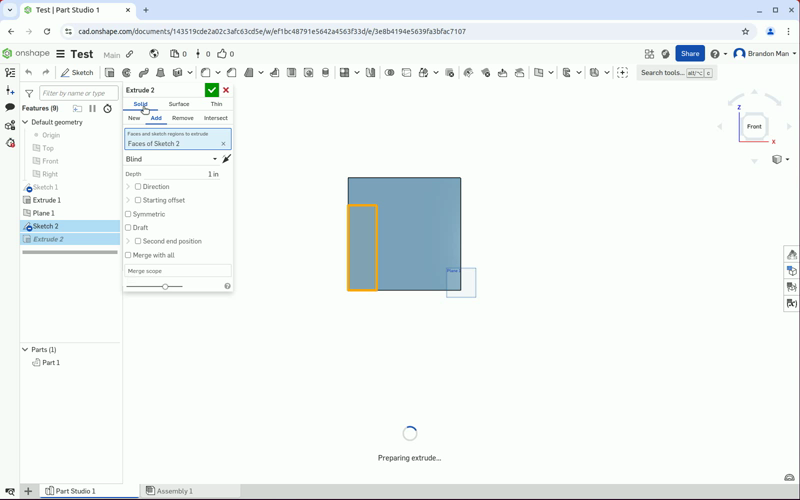
click(143, 106)
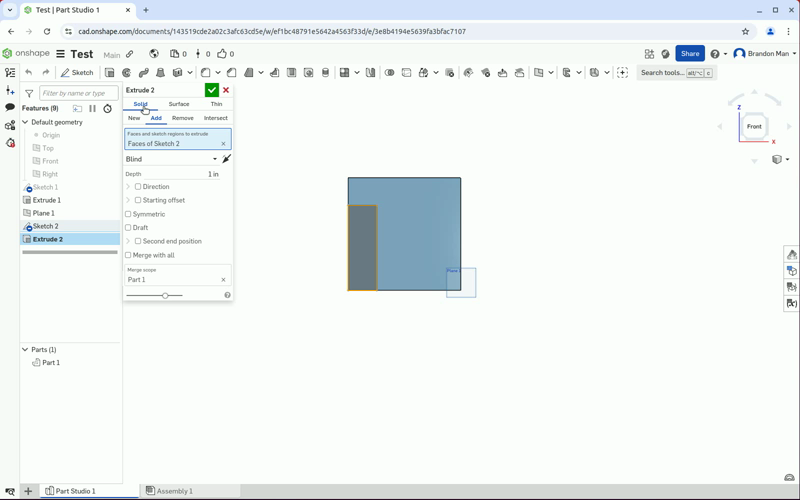
mouse_move(186, 120)
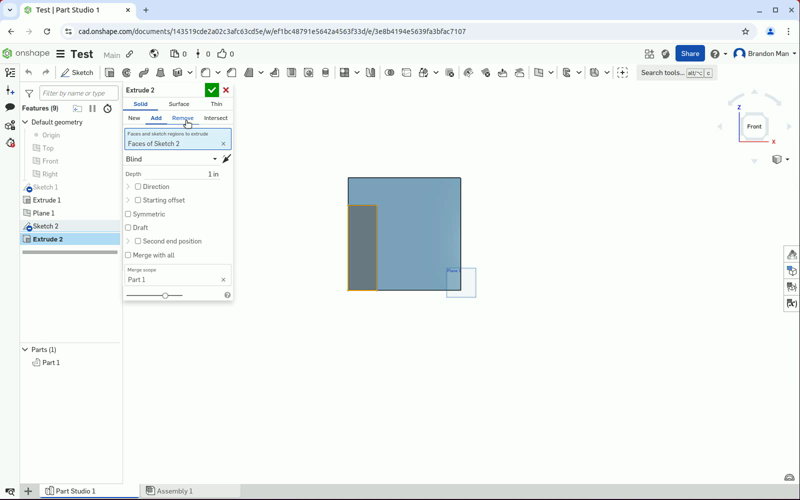
click(186, 120)
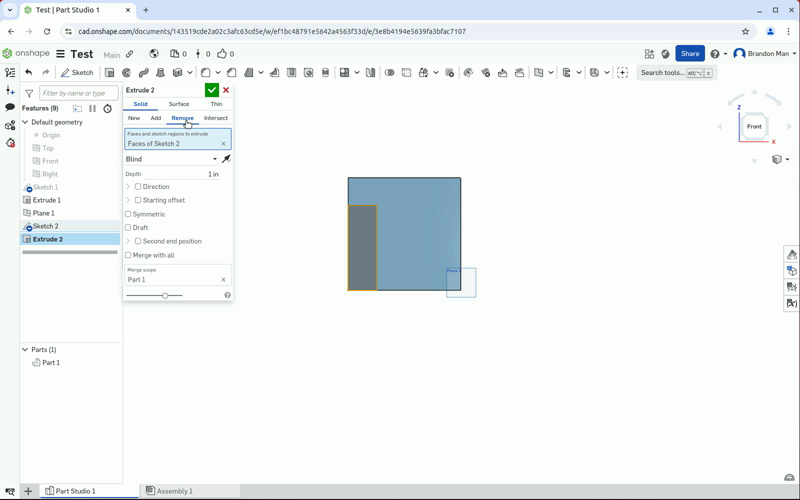
key(tab, 4)
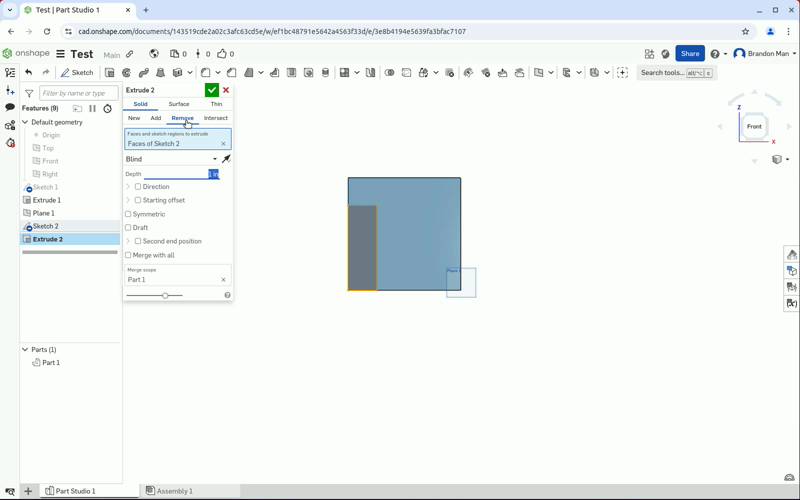
text(23.108)
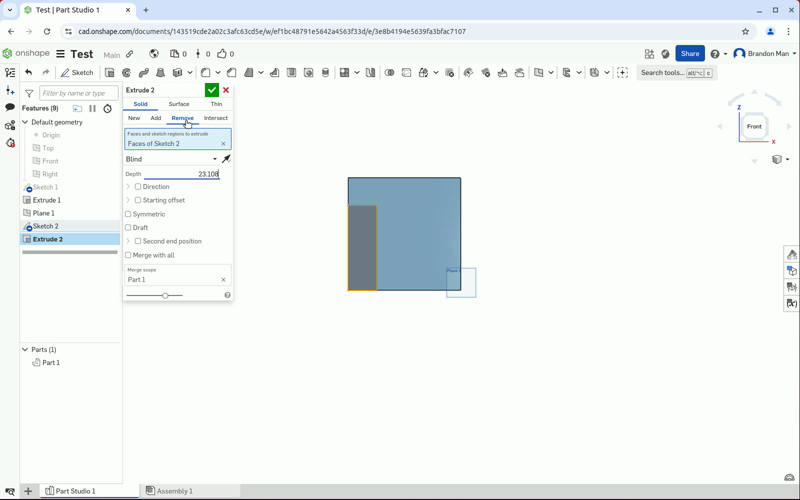
key(tab, 6)
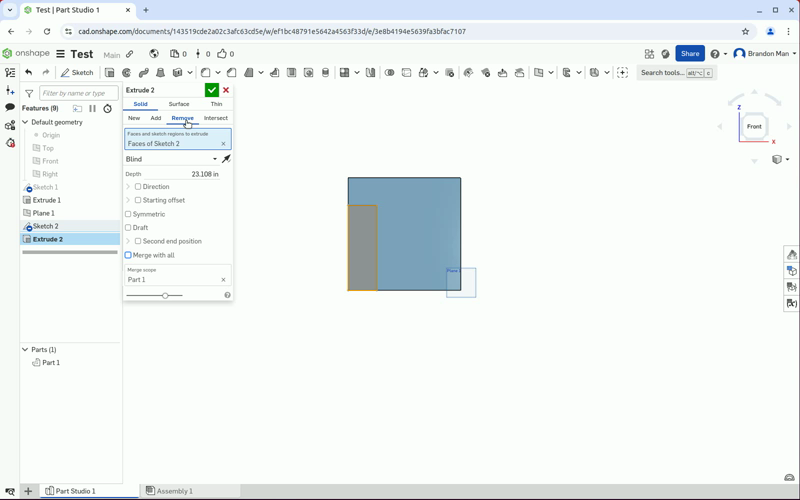
key(space)
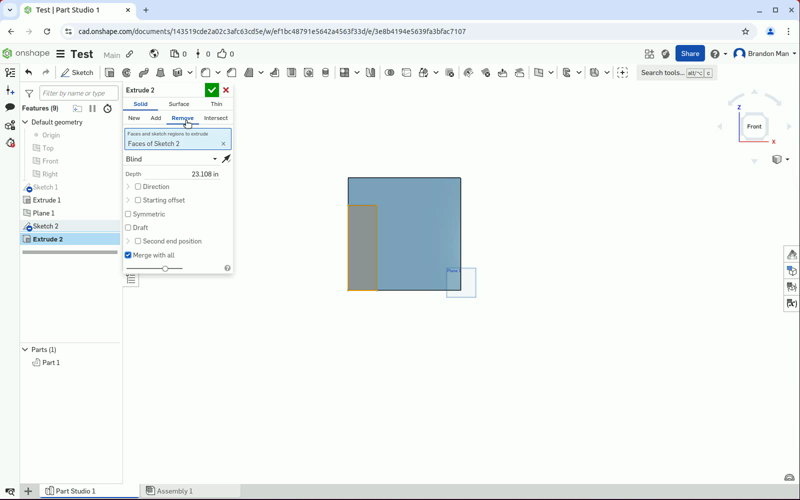
key(enter)
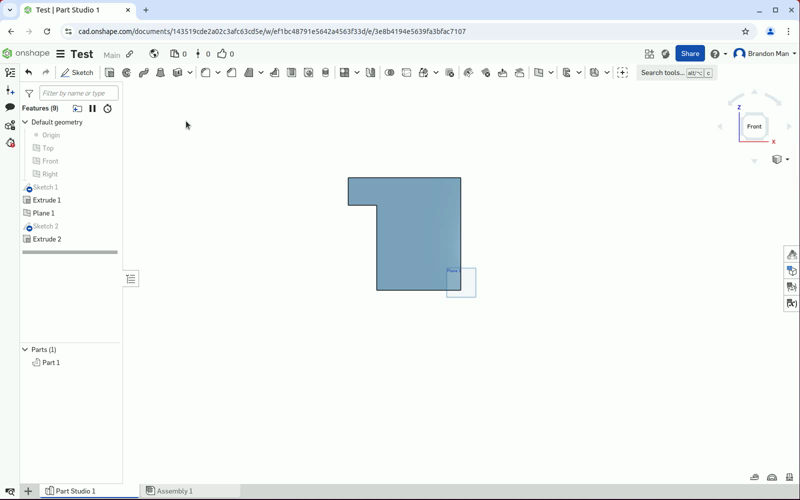
key(shift+h)
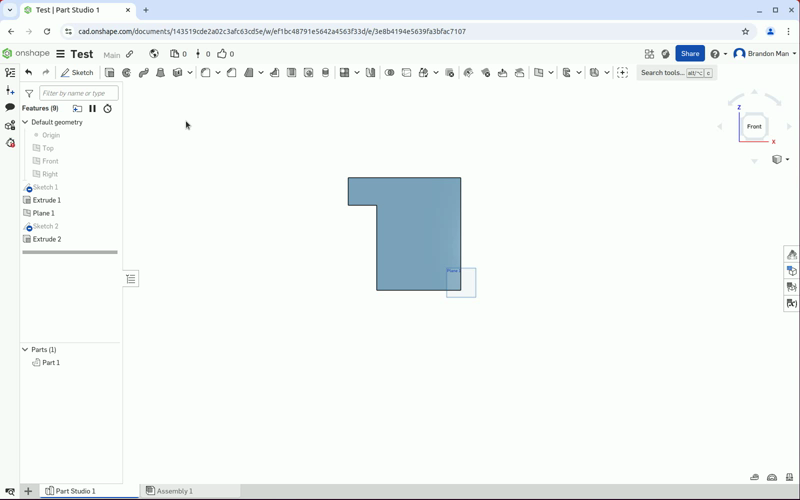
key(shift+h)
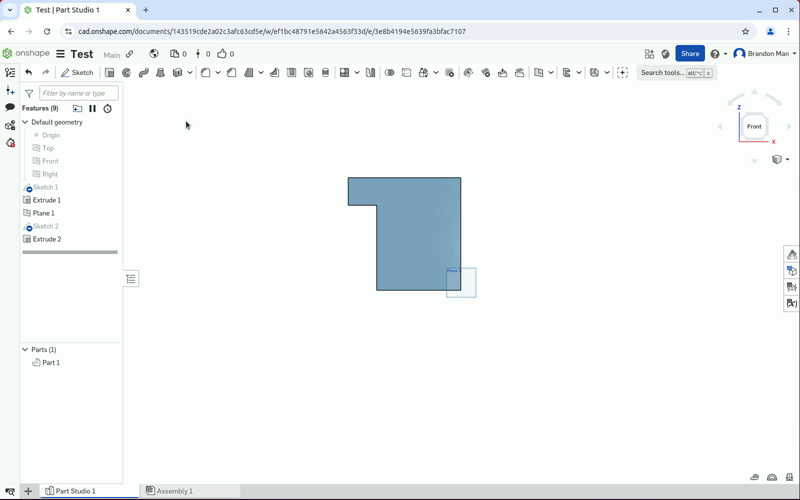
mouse_move(73, 189)
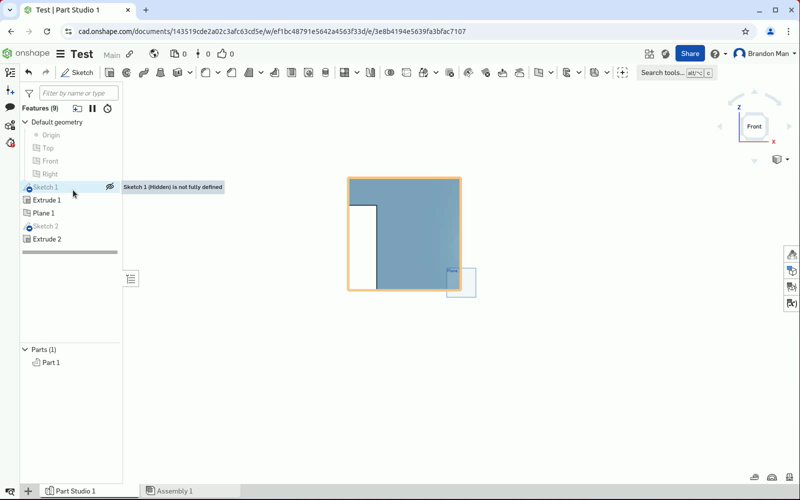
click(73, 189)
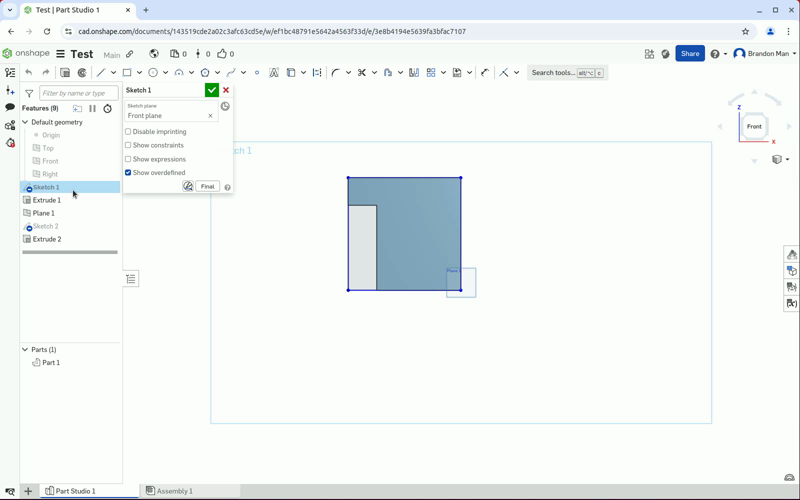
mouse_move(229, 92)
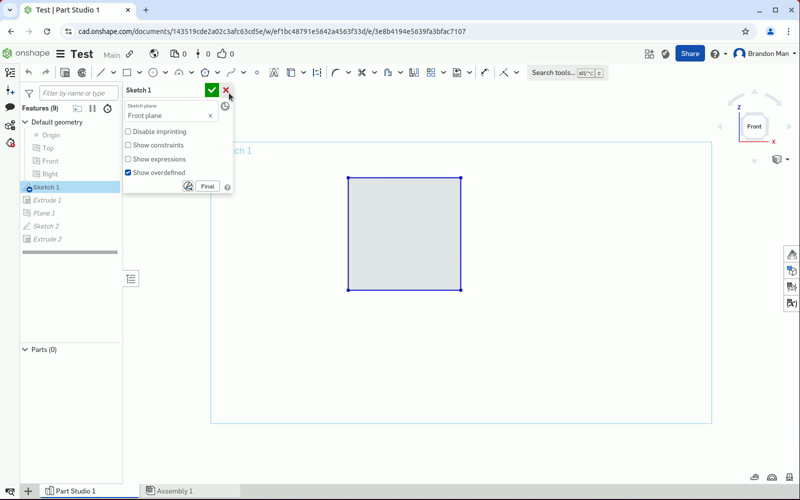
click(229, 92)
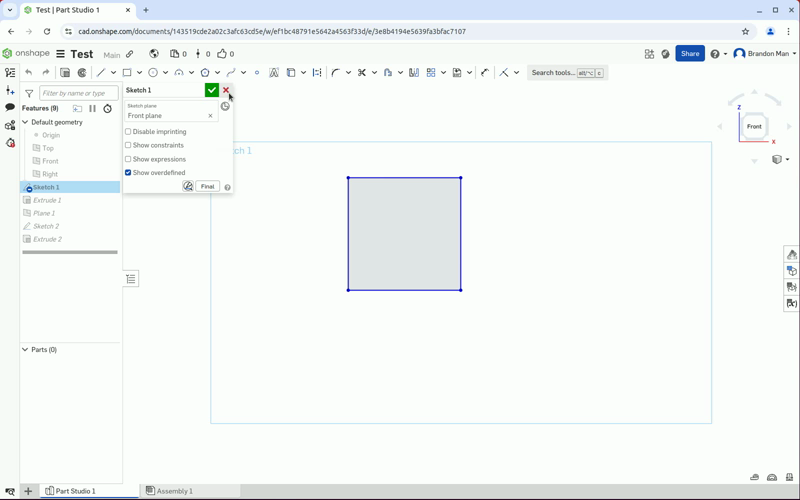
key(shift+s)
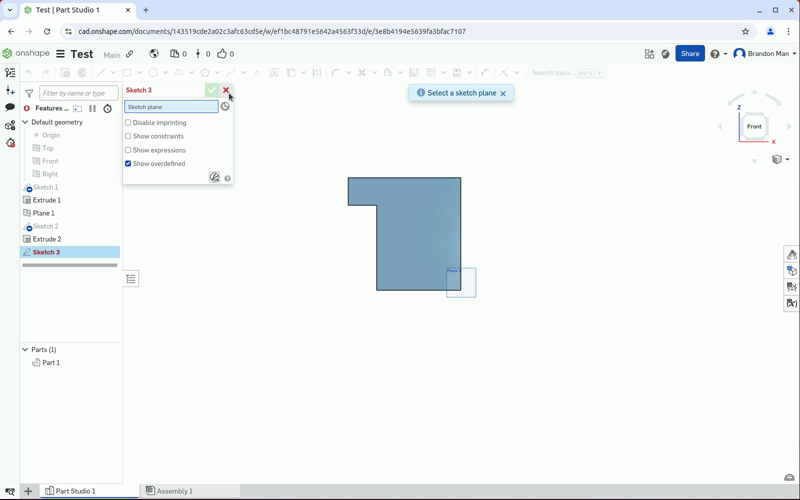
mouse_move(73, 215)
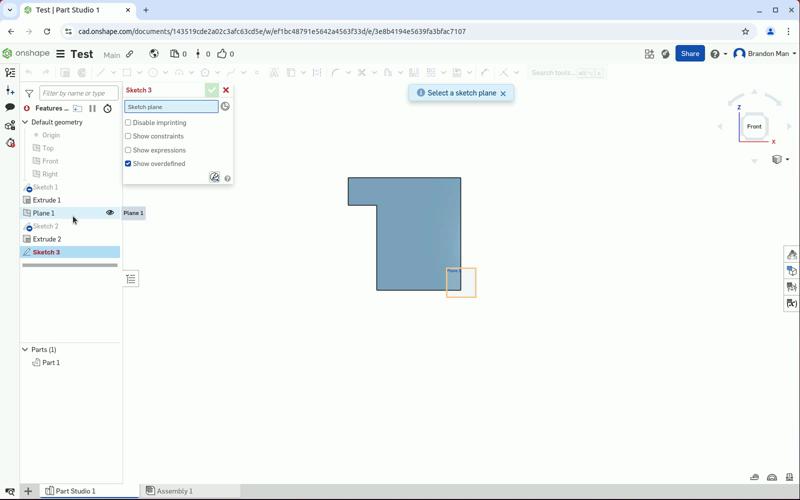
click(73, 215)
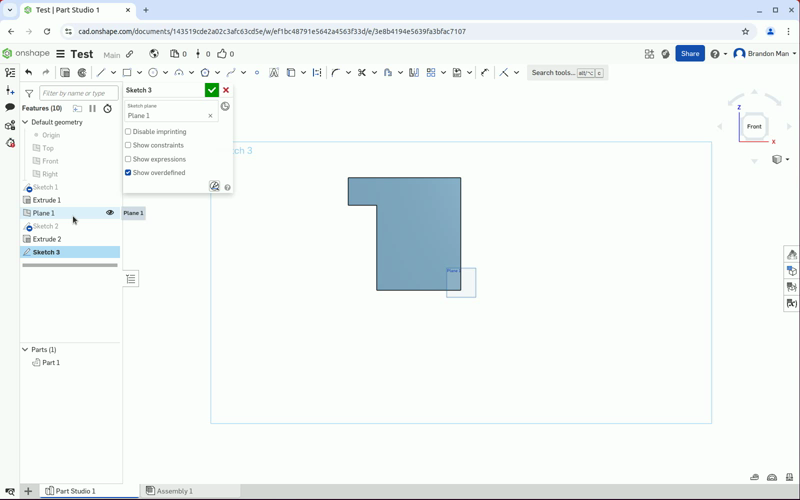
mouse_move(73, 352)
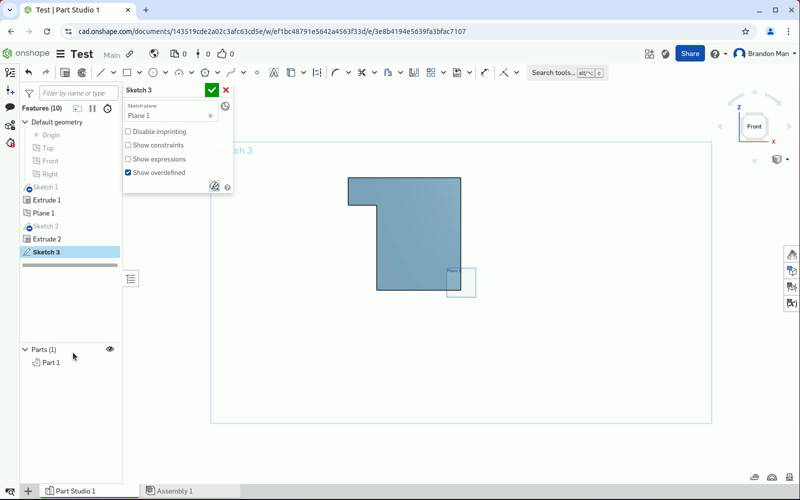
key(y)
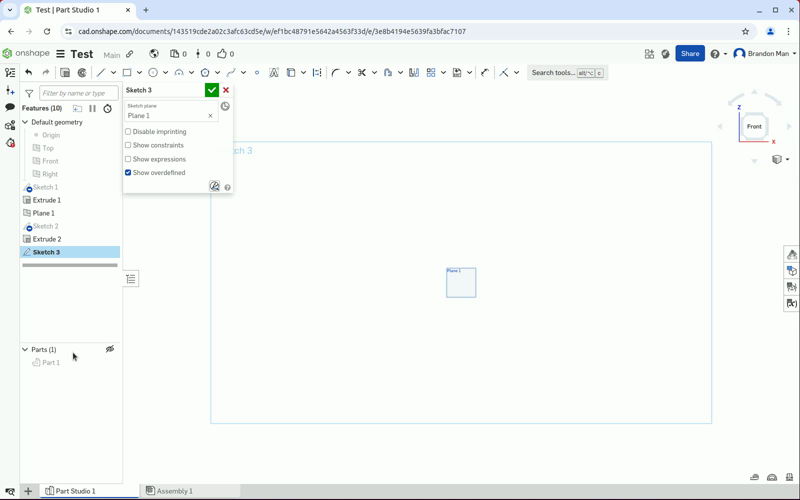
key(l)
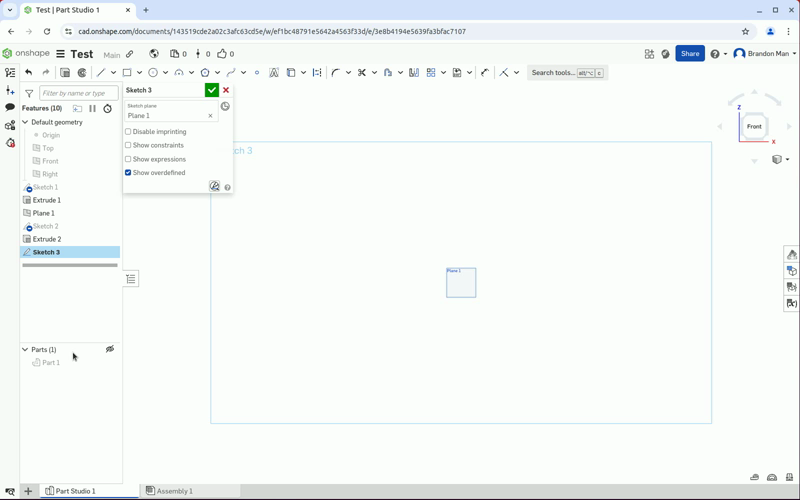
key_down(shift)
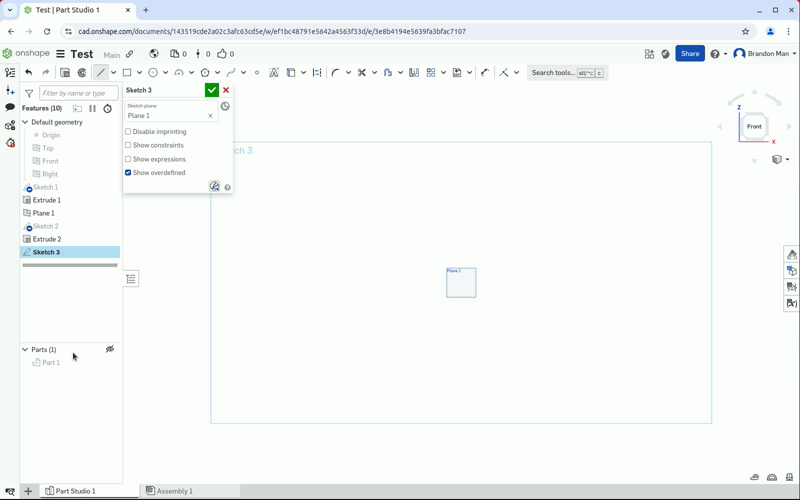
mouse_move(404, 261)
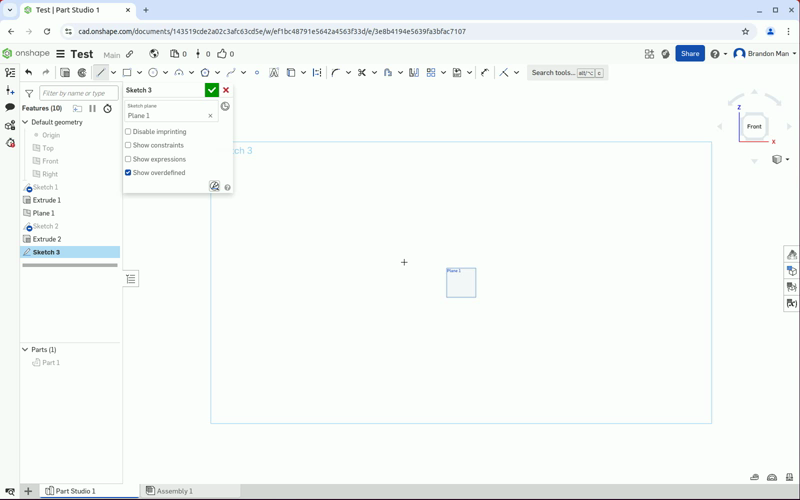
click(404, 261)
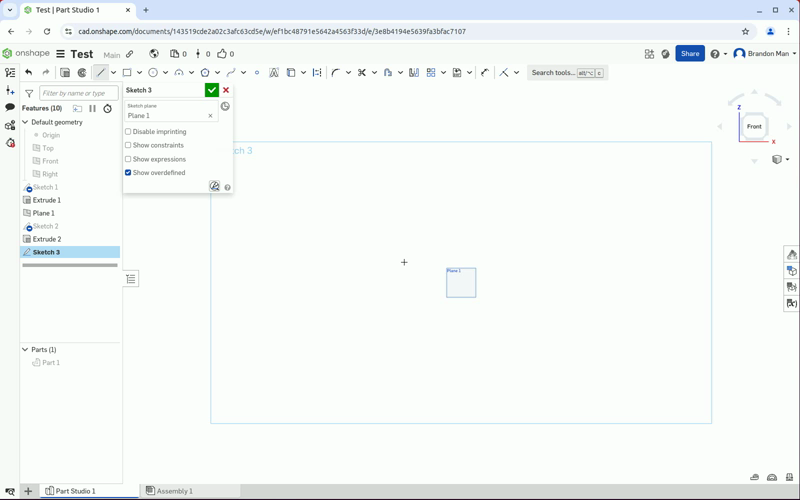
key_up(shift)
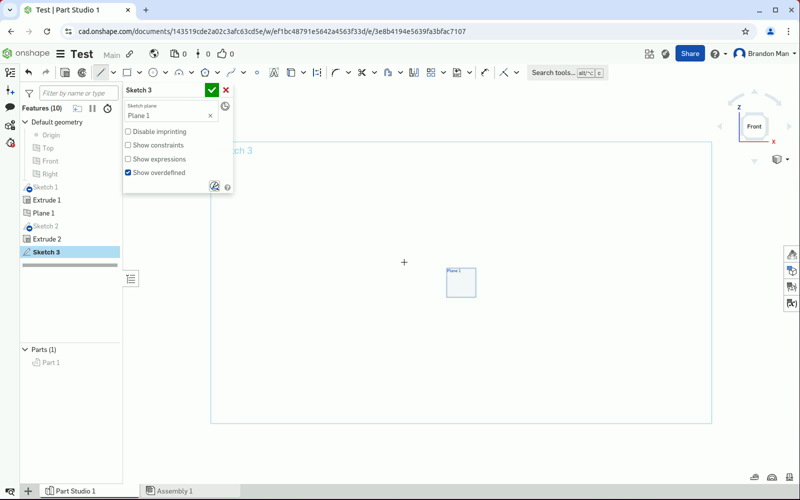
key_down(shift)
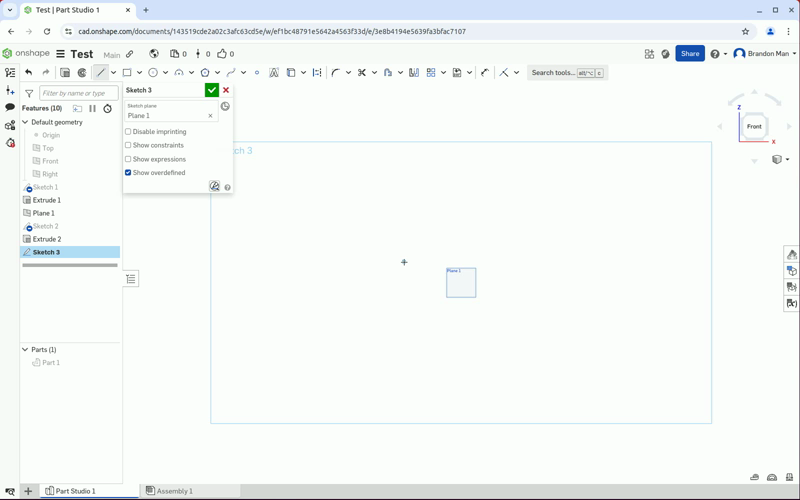
mouse_move(434, 261)
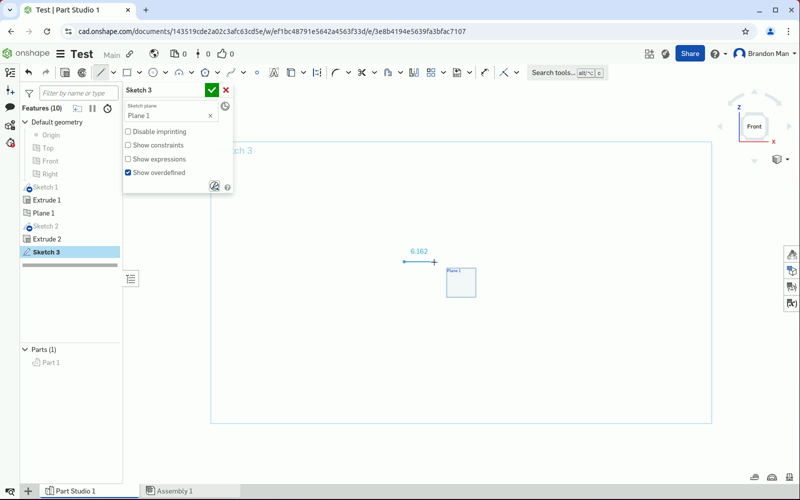
mouse_move(460, 261)
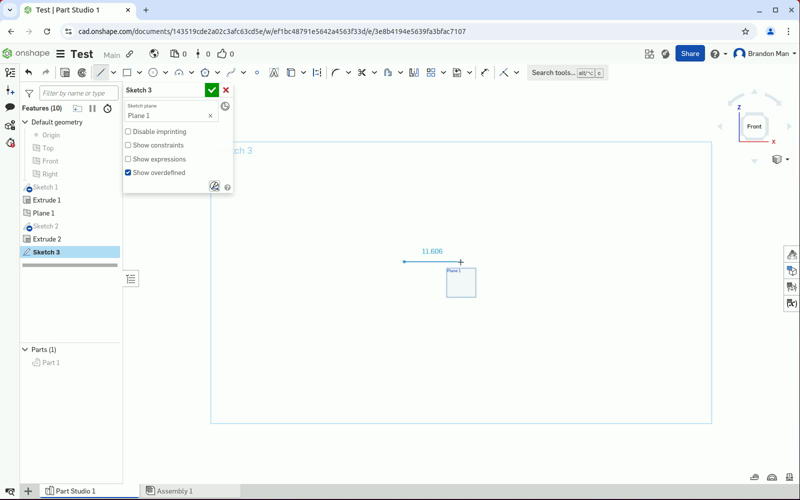
click(460, 261)
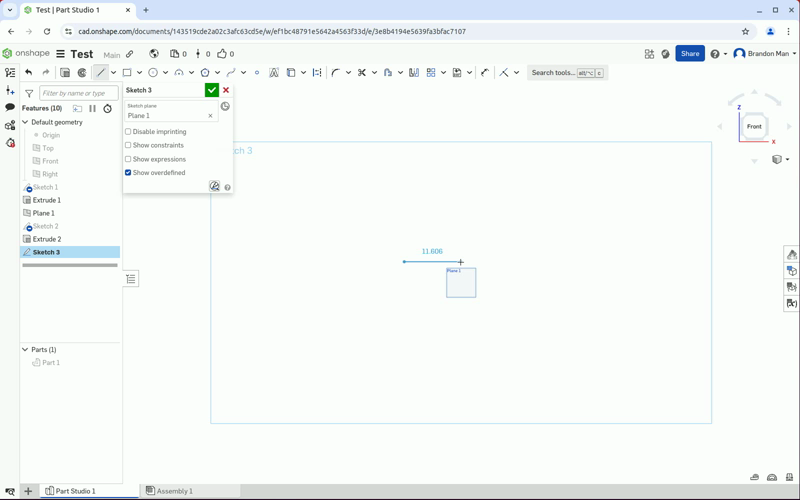
key_up(shift)
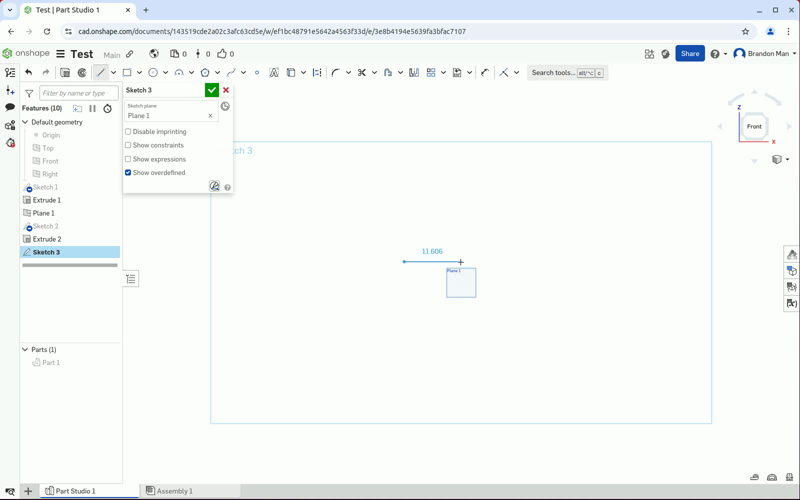
key_down(shift)
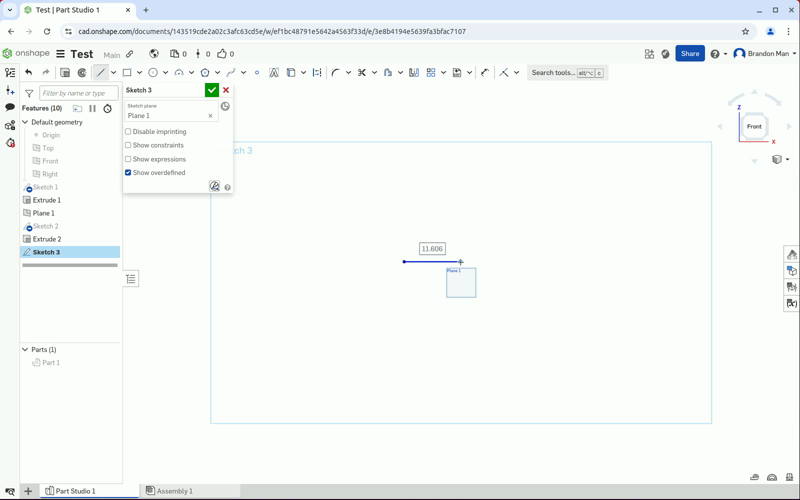
mouse_move(460, 177)
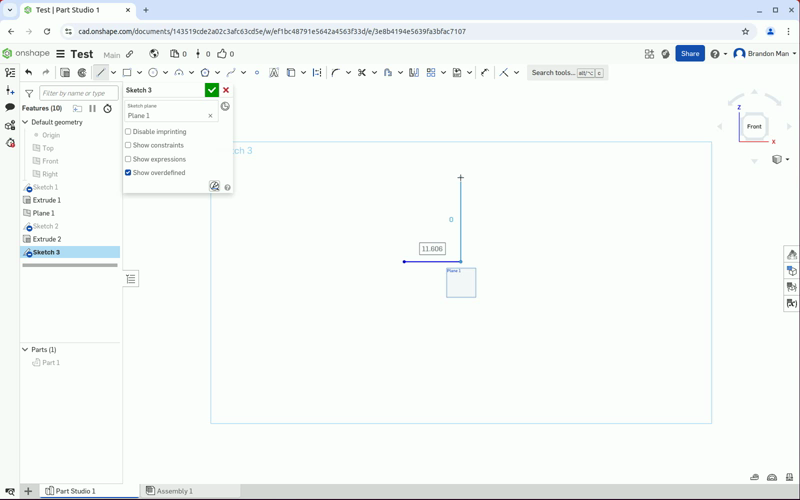
click(460, 177)
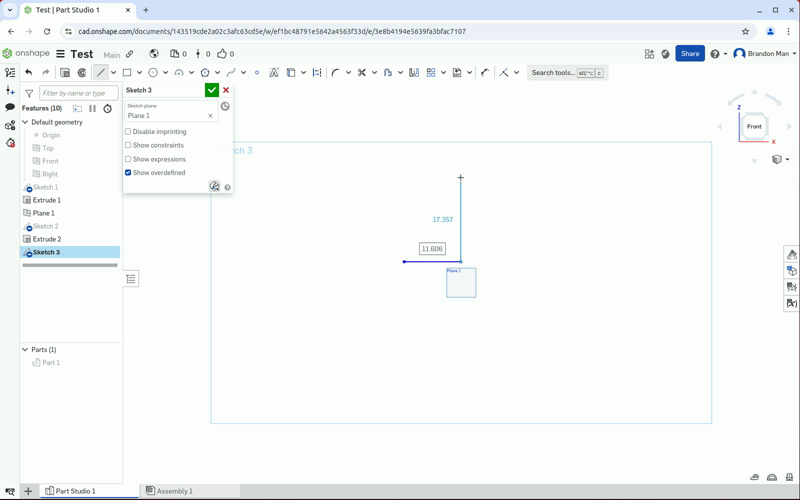
key_up(shift)
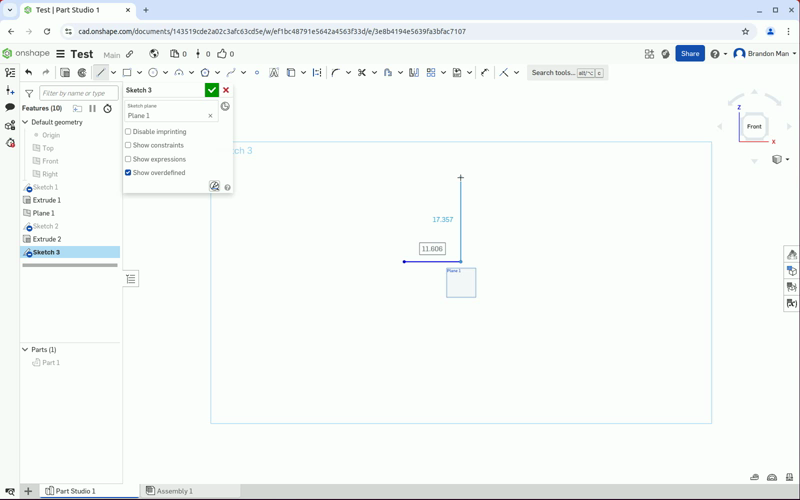
key_down(shift)
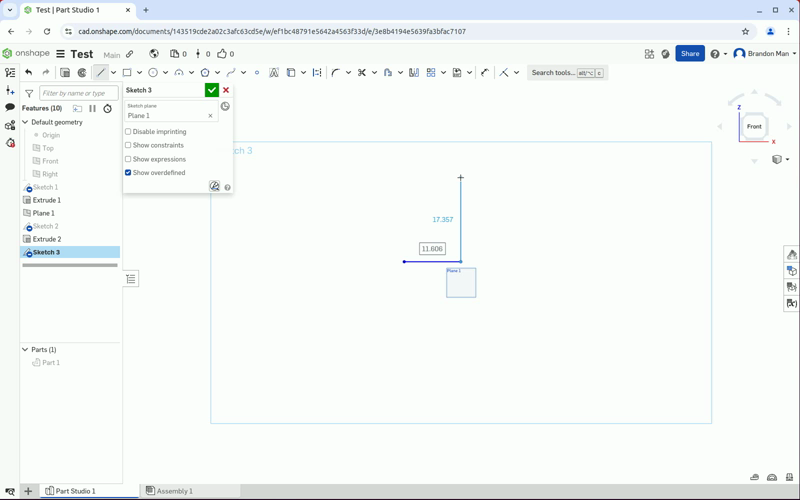
mouse_move(490, 177)
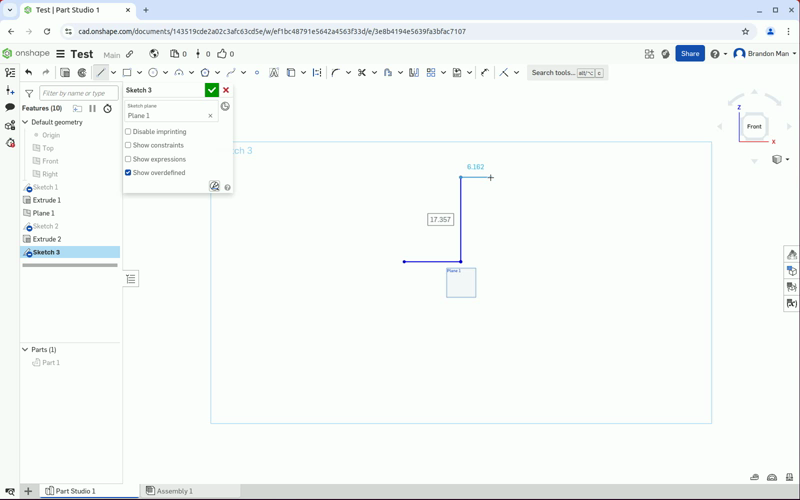
mouse_move(404, 177)
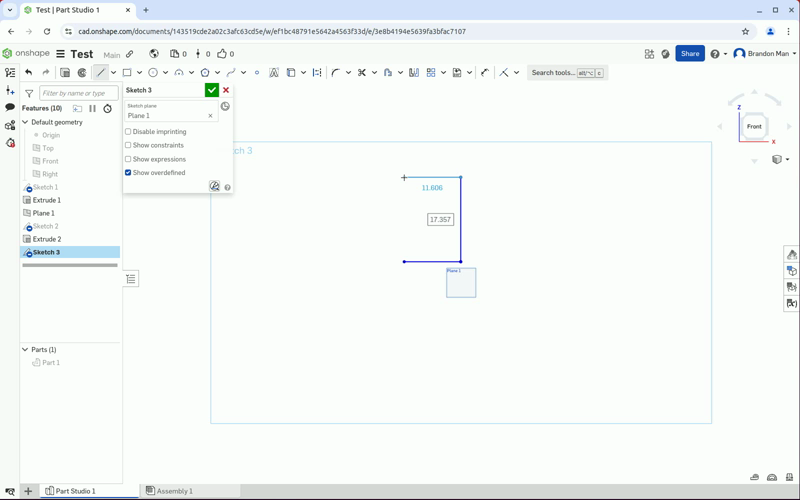
click(404, 177)
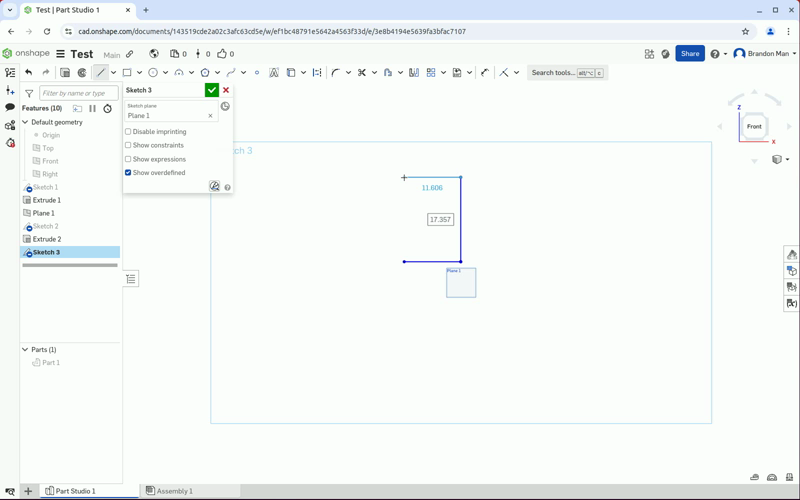
key_up(shift)
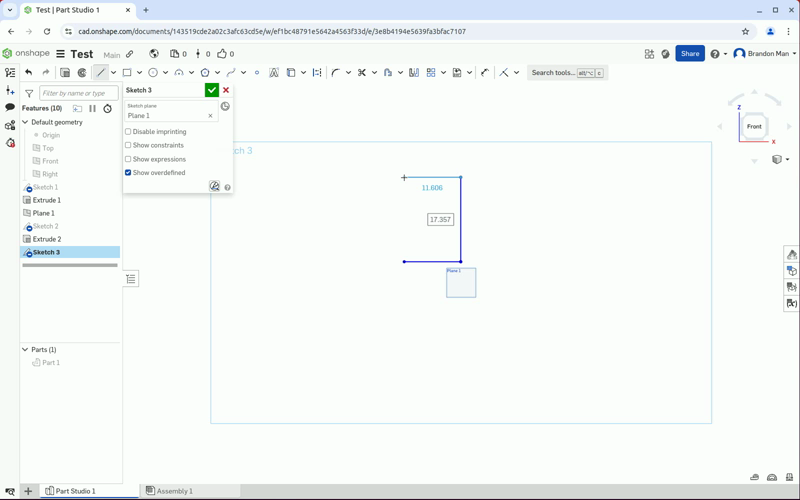
key_down(shift)
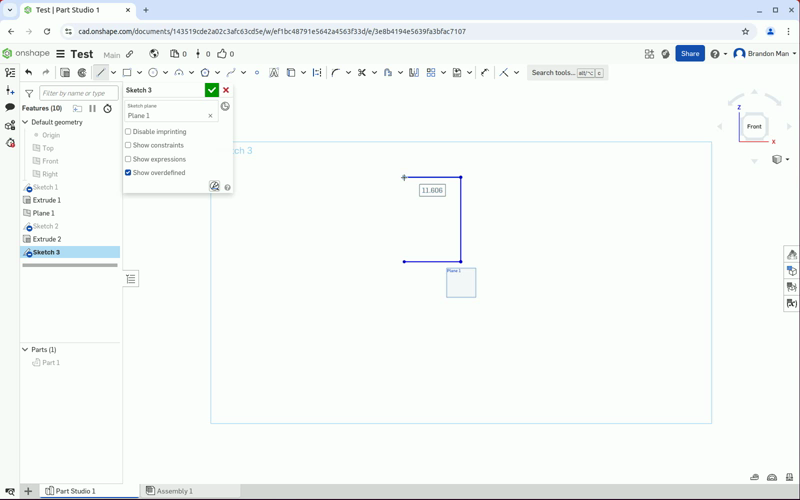
mouse_move(404, 261)
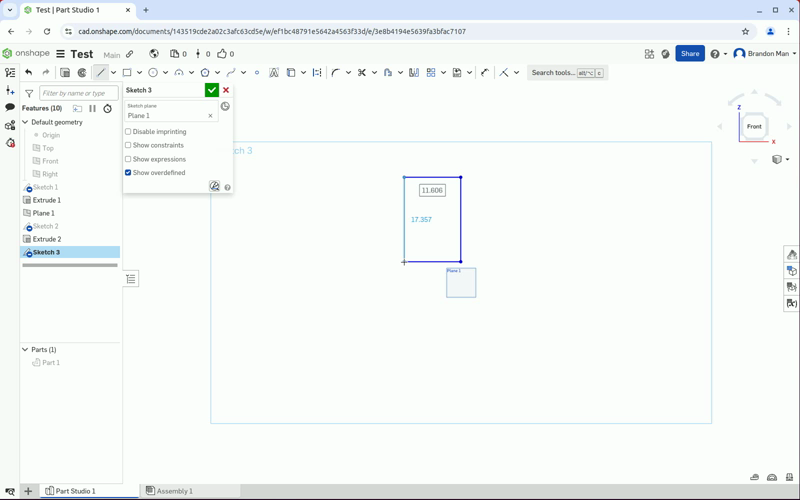
key_up(shift)
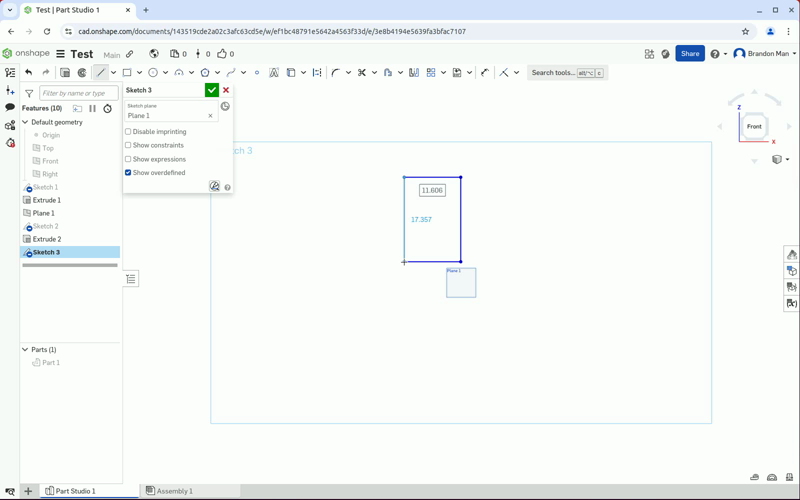
click(404, 261)
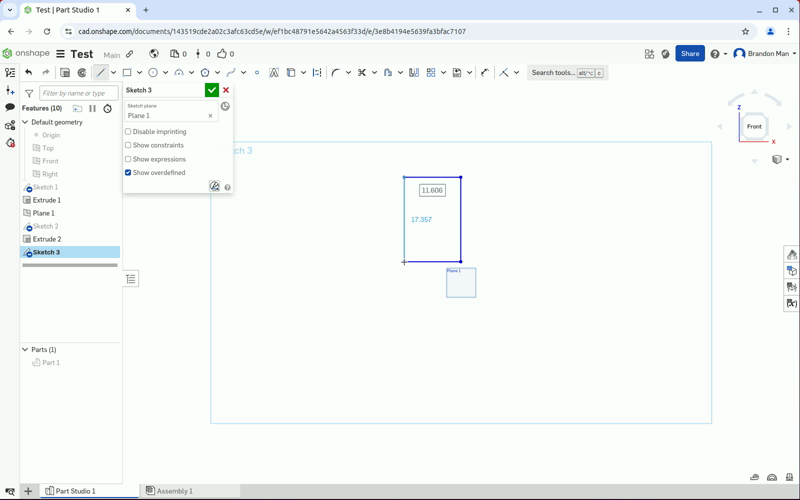
key(esc)
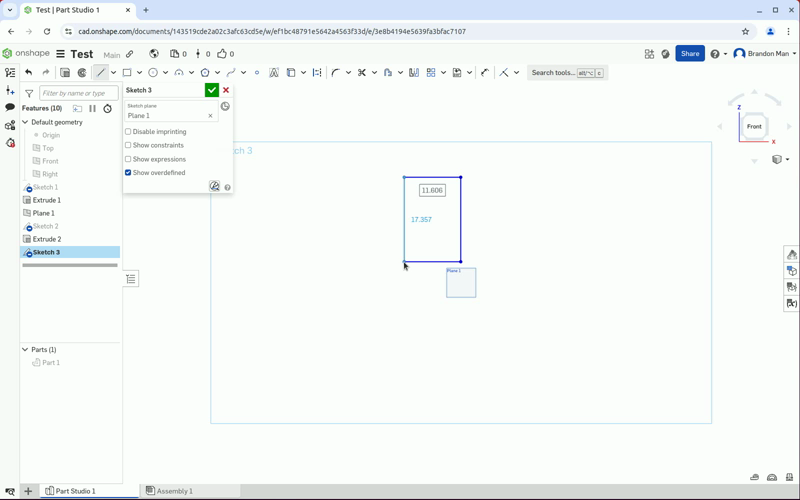
mouse_move(416, 191)
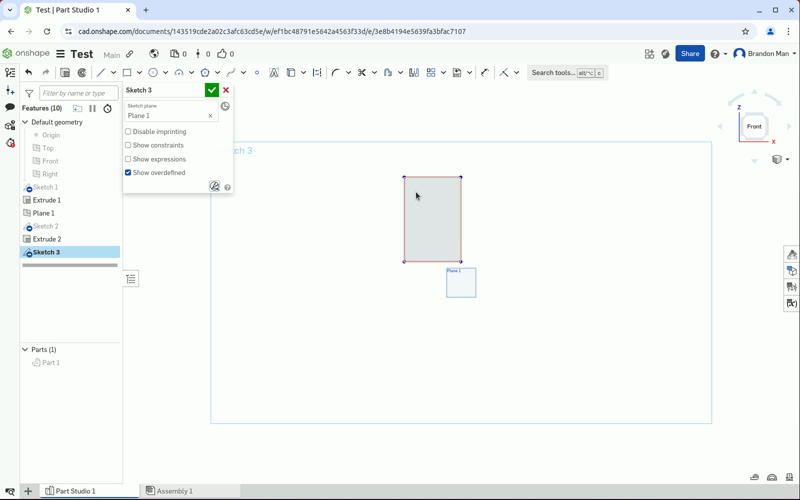
click(416, 191)
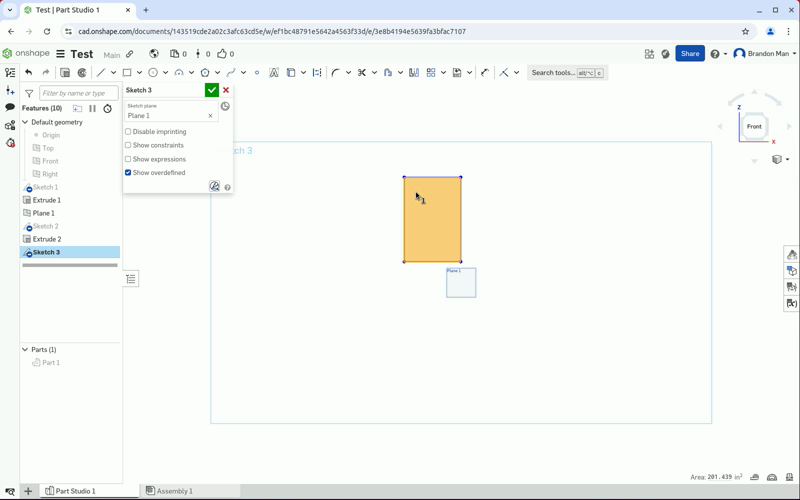
mouse_move(73, 352)
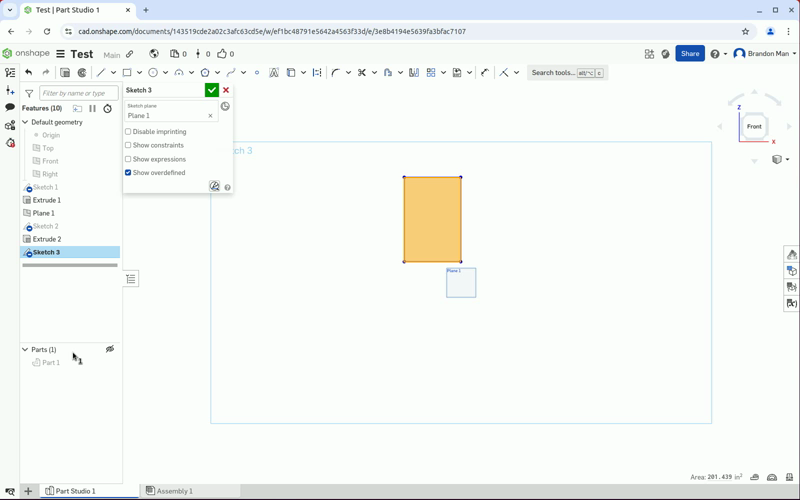
key(shift+y)
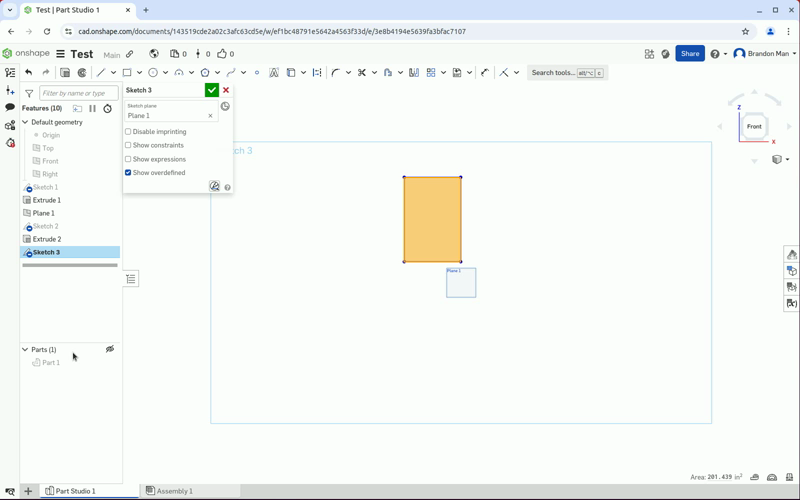
key(shift+e)
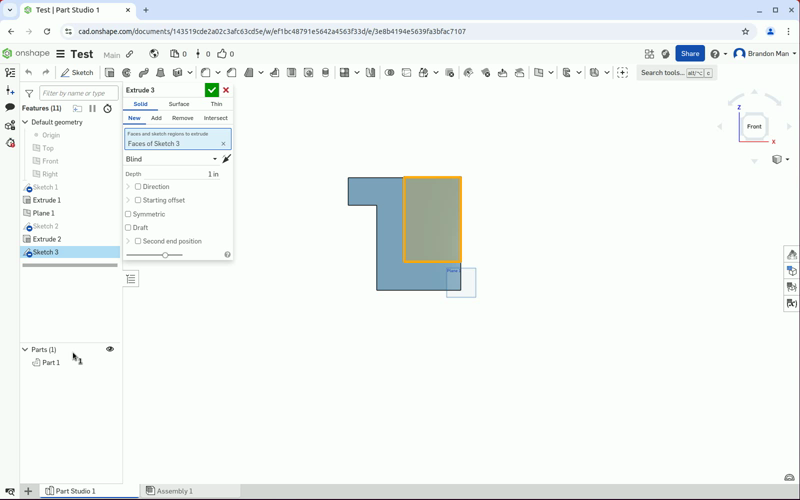
mouse_move(143, 106)
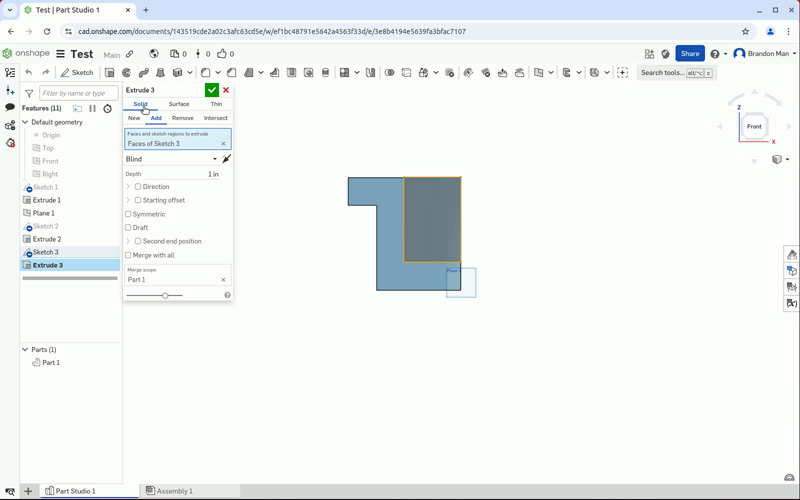
click(143, 106)
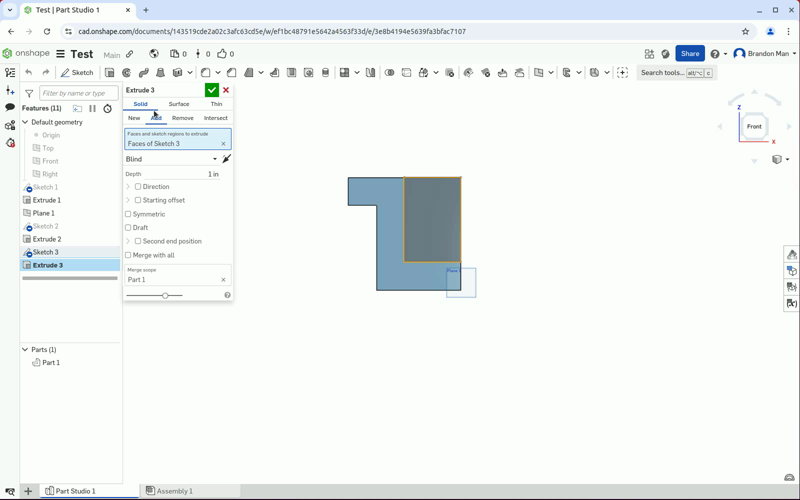
mouse_move(186, 120)
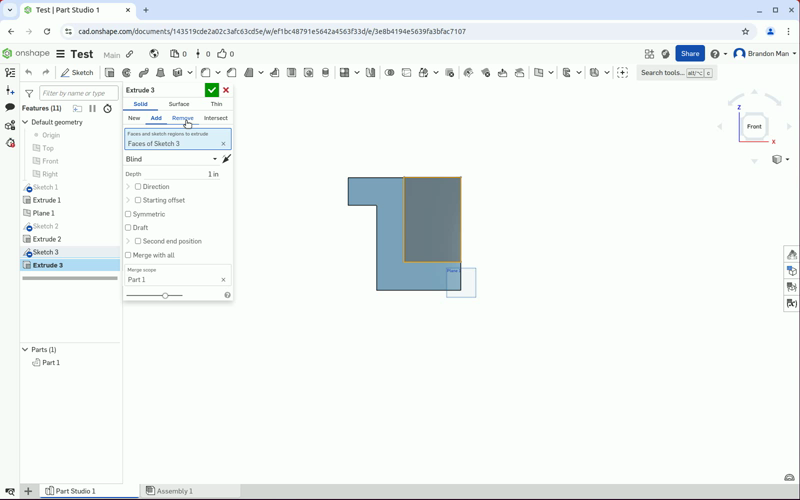
click(186, 120)
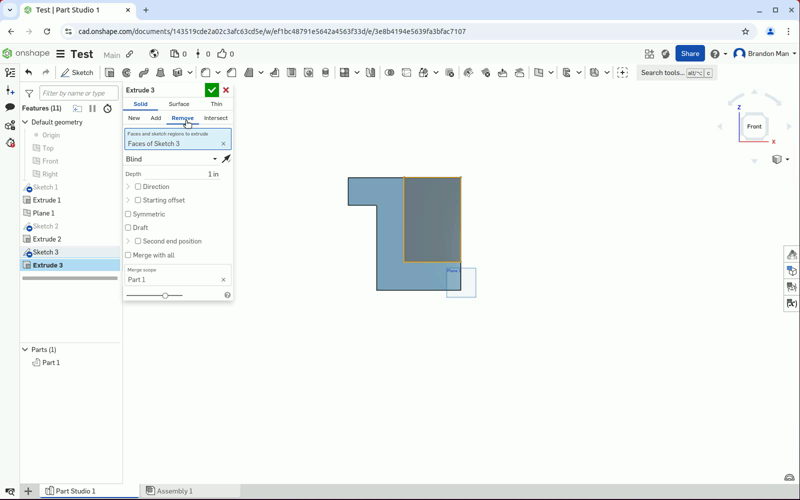
key(tab, 4)
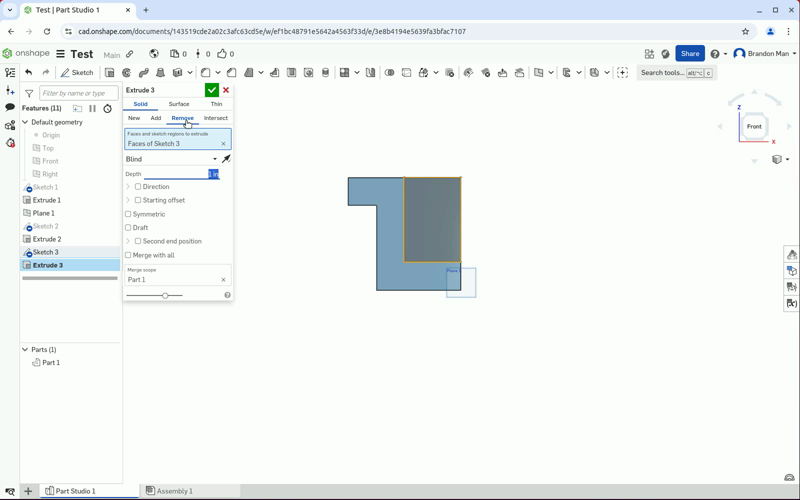
text(30.811)
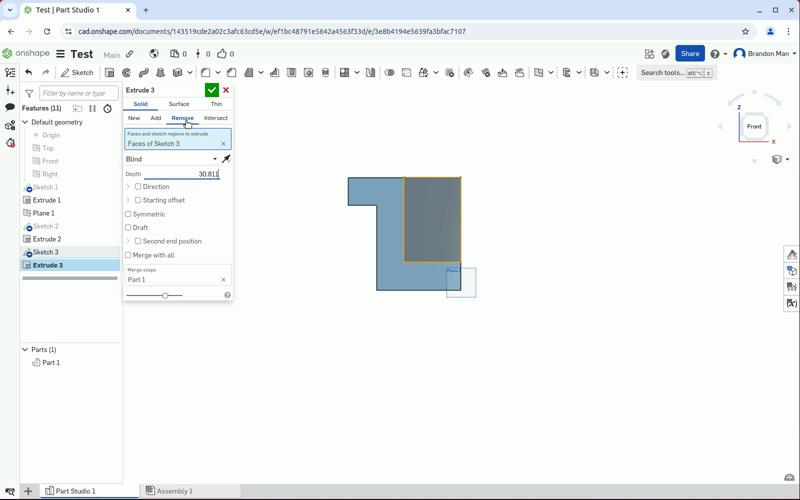
key(tab, 6)
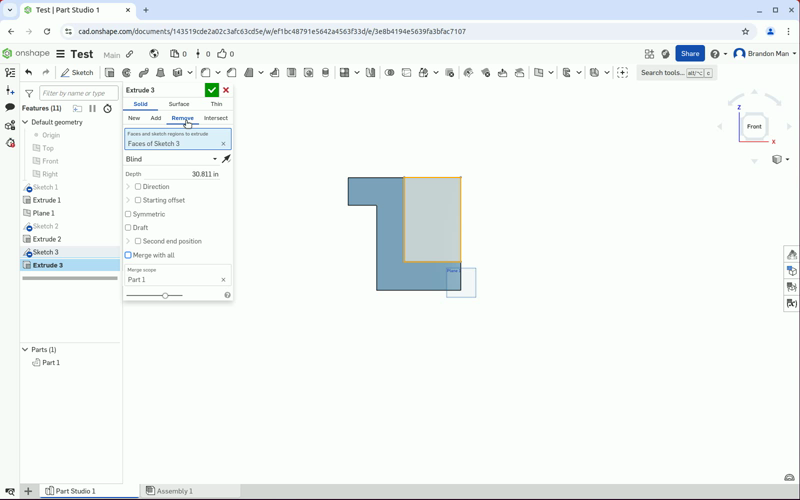
key(space)
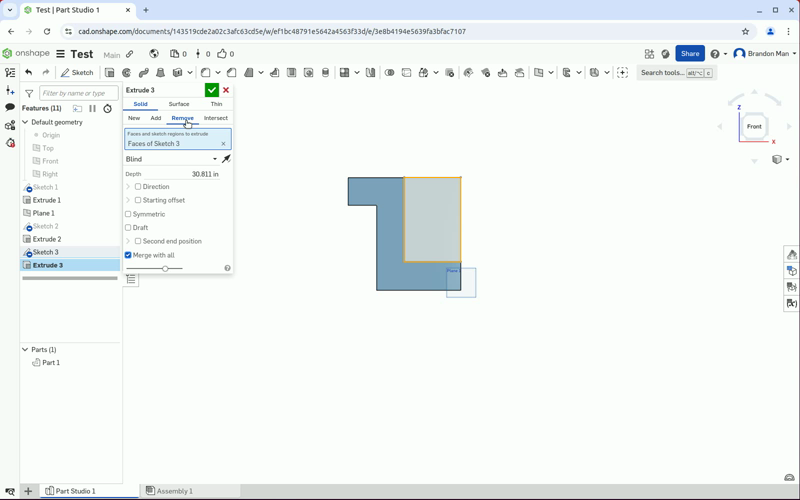
key(enter)
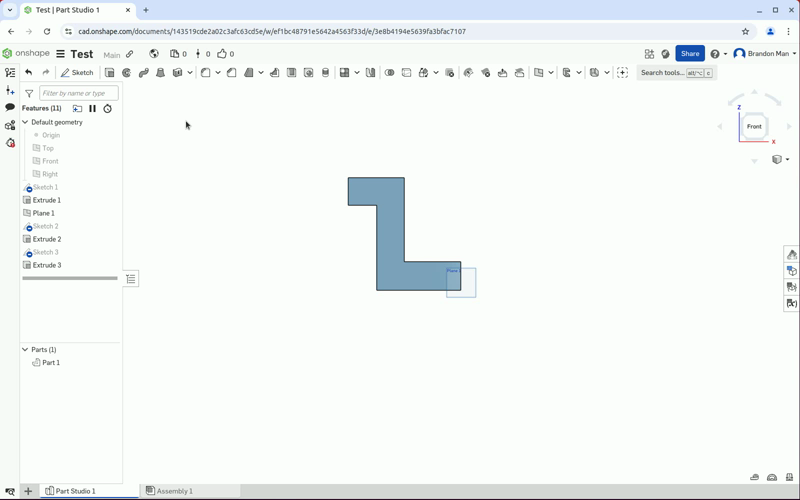
key(shift+h)
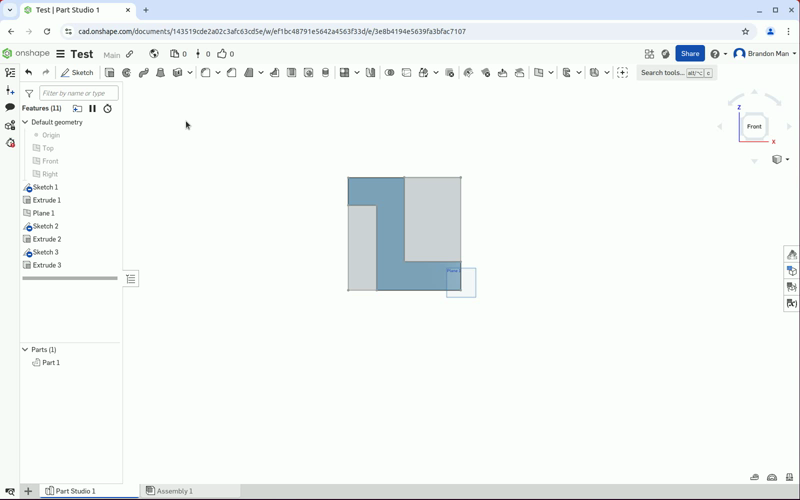
key(shift+h)
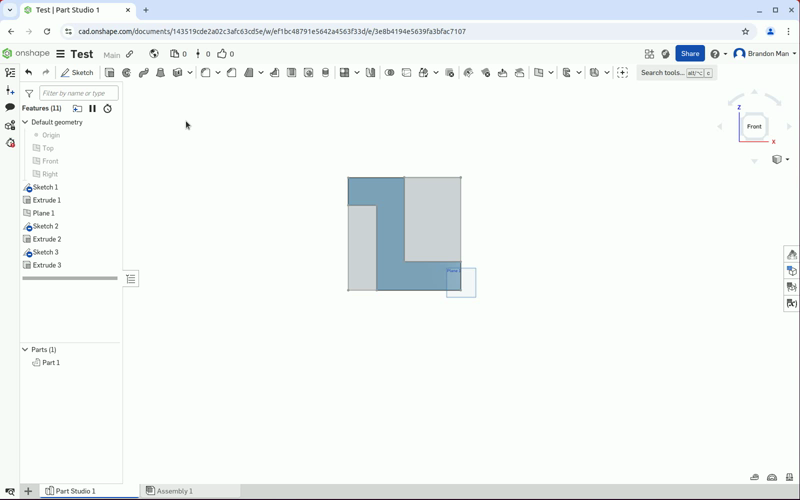
key(shift+7)
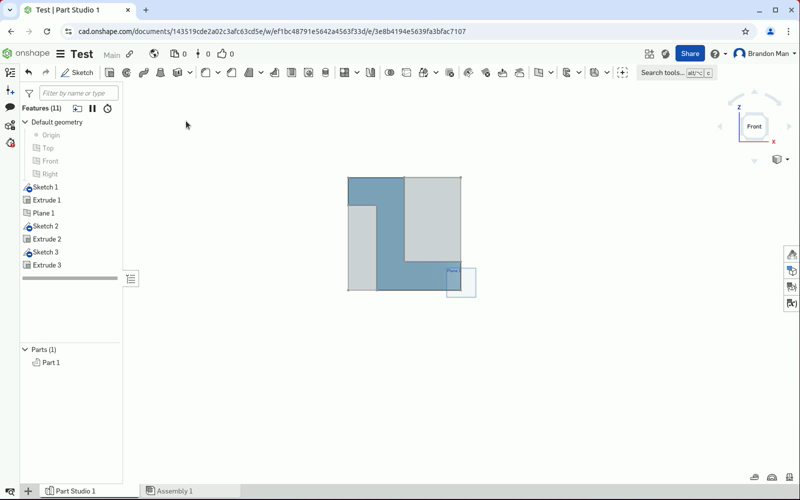
key(left, 2)
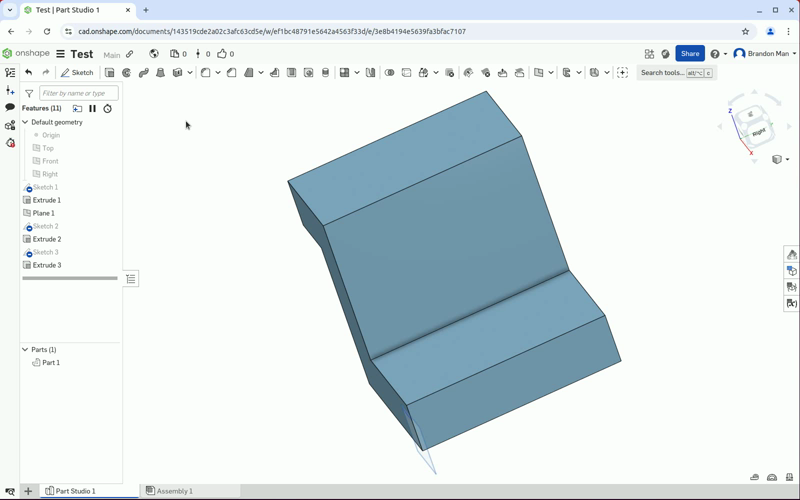
key(down, 2)
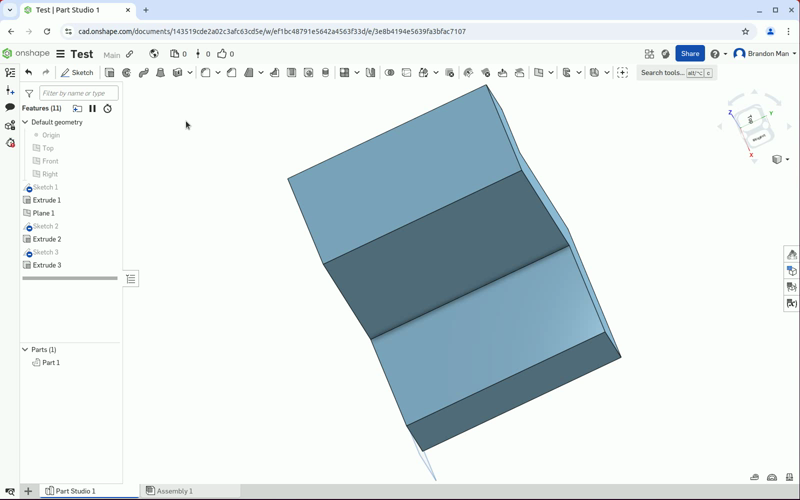
key(up, 2)
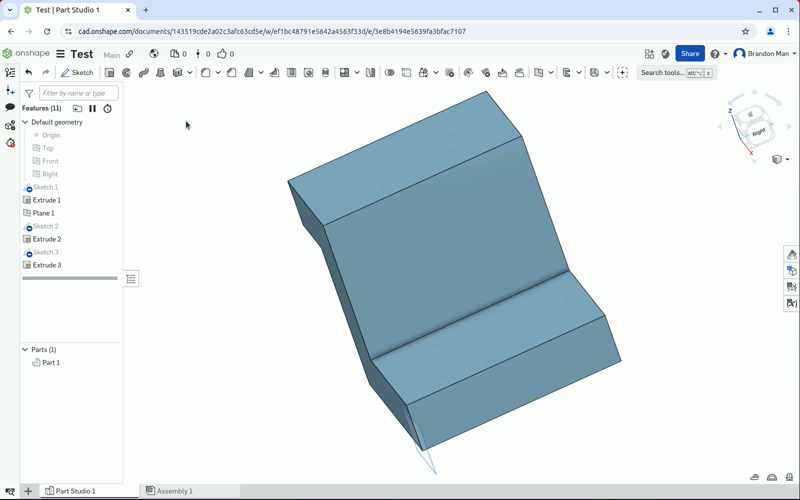
key(right, 2)
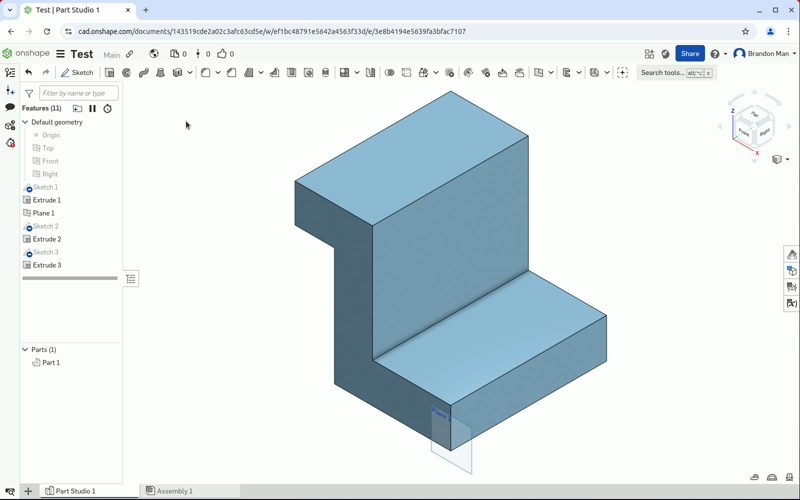
mouse_move(73, 189)
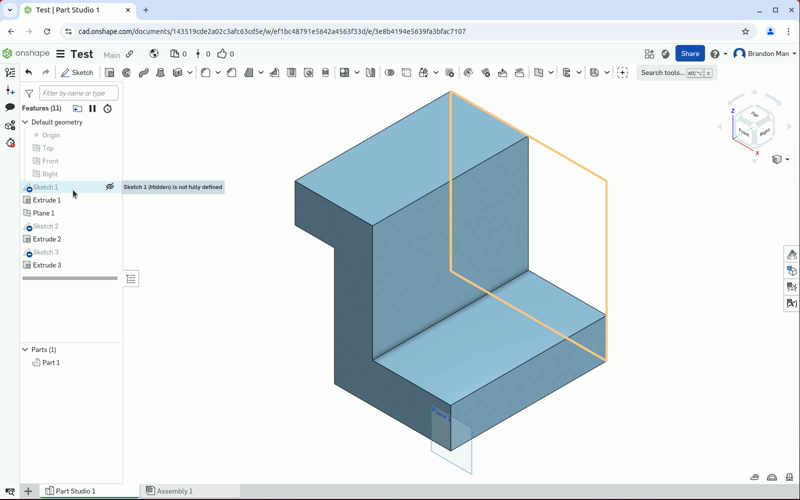
click(73, 189)